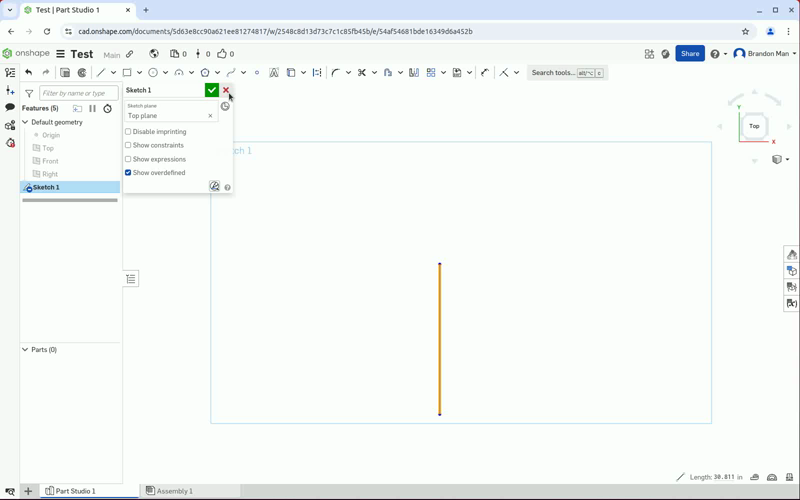
key(shift+h)
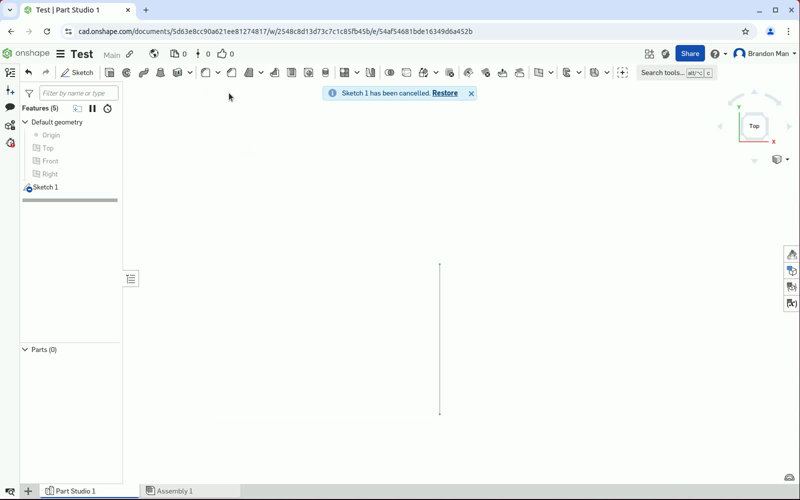
key(shift+s)
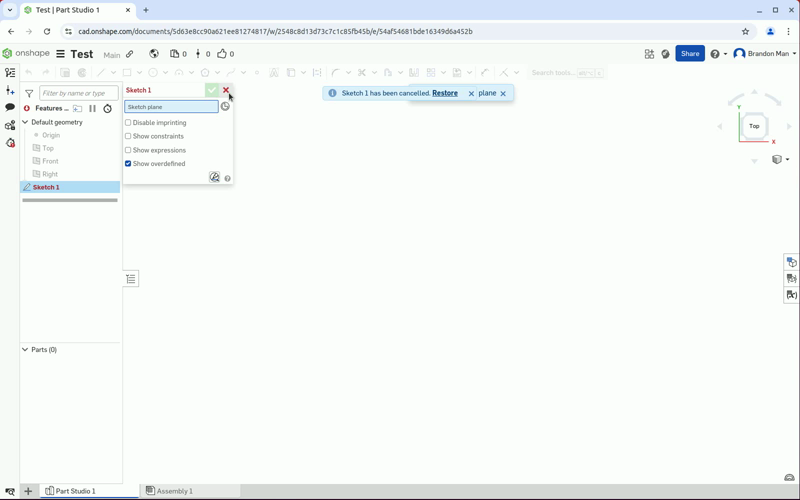
mouse_move(73, 150)
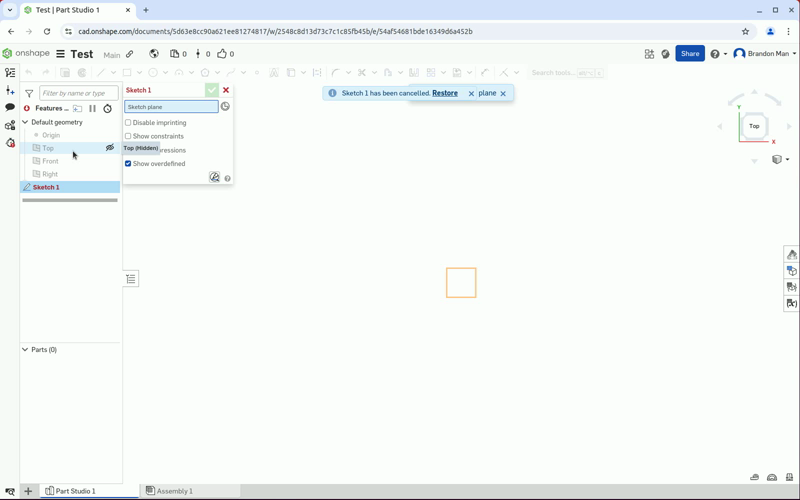
click(73, 150)
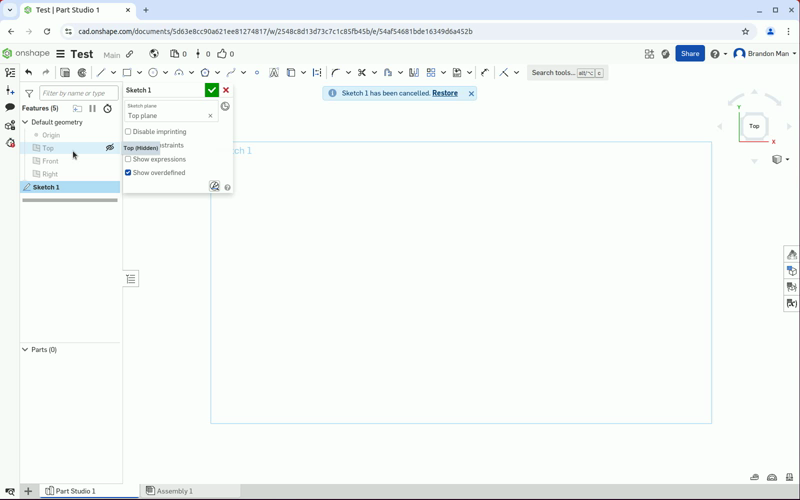
mouse_move(73, 352)
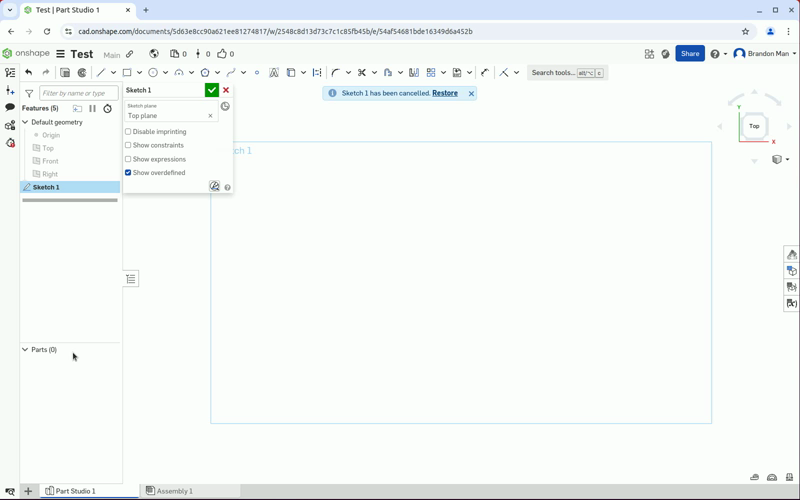
key(y)
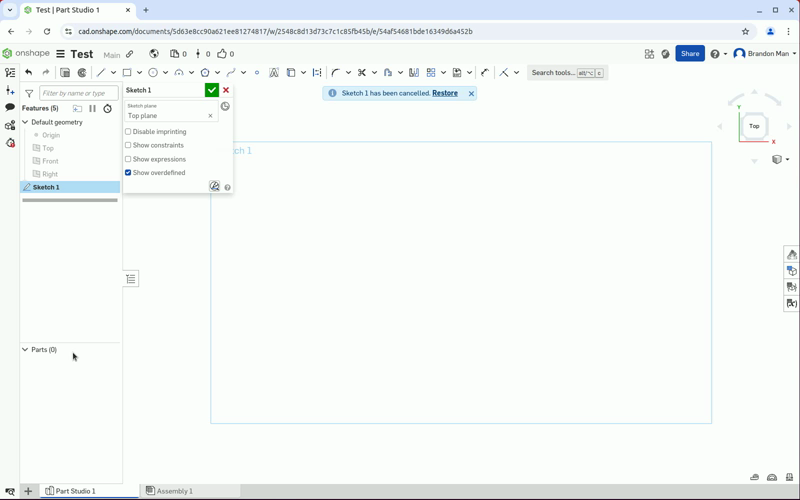
key(l)
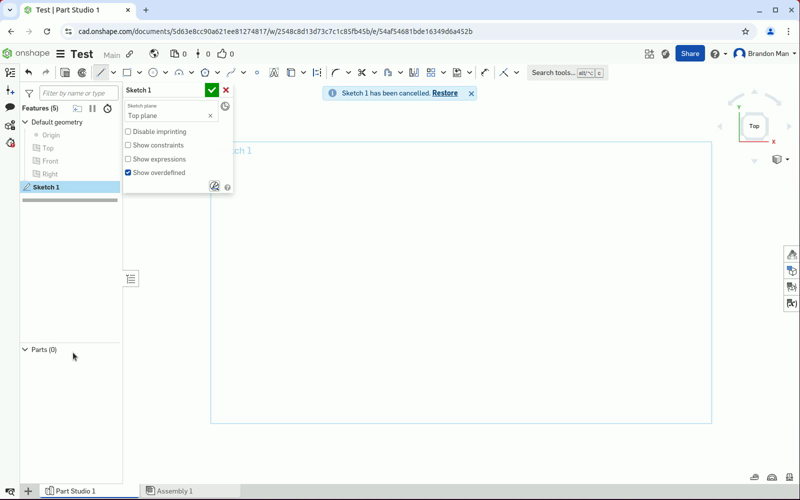
key_down(shift)
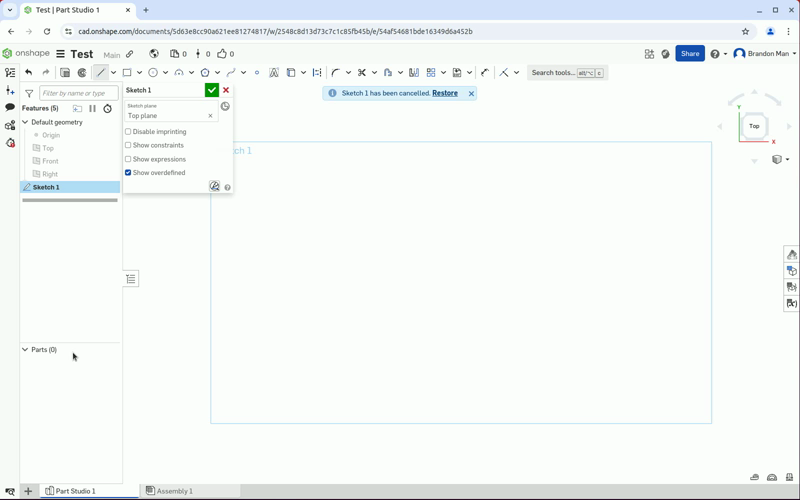
mouse_move(460, 282)
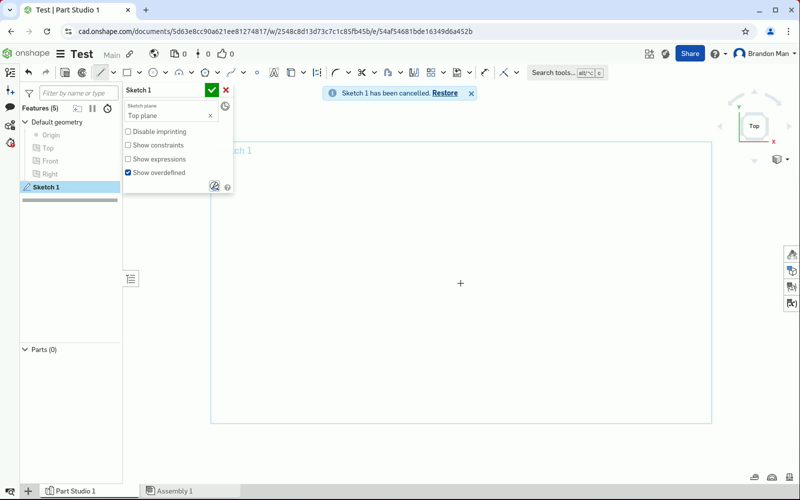
click(460, 282)
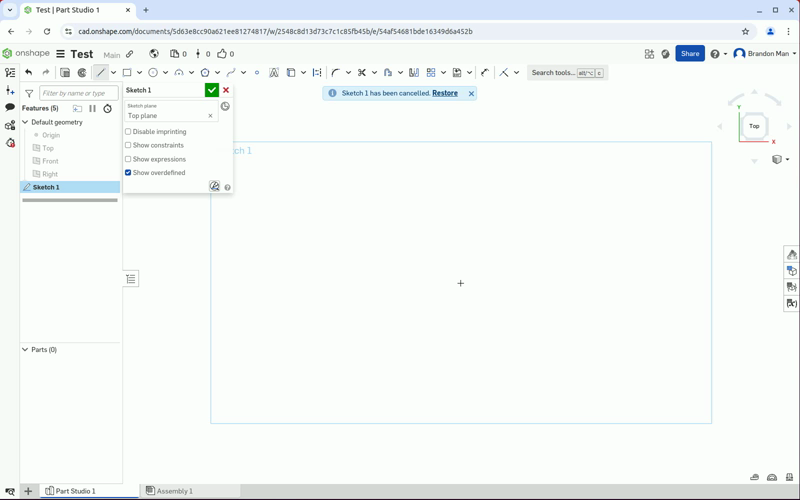
key_up(shift)
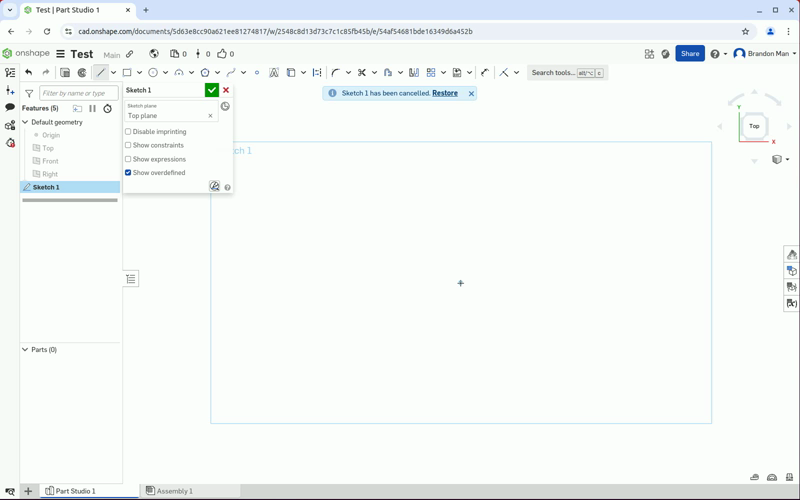
key_down(shift)
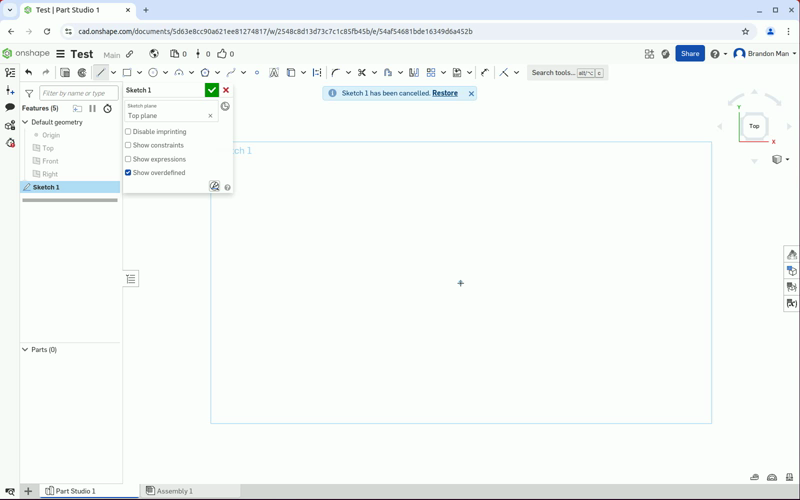
mouse_move(490, 282)
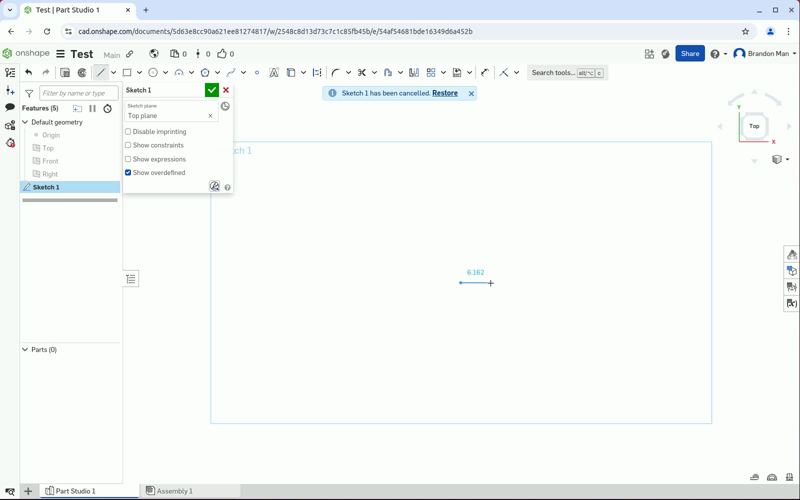
mouse_move(517, 282)
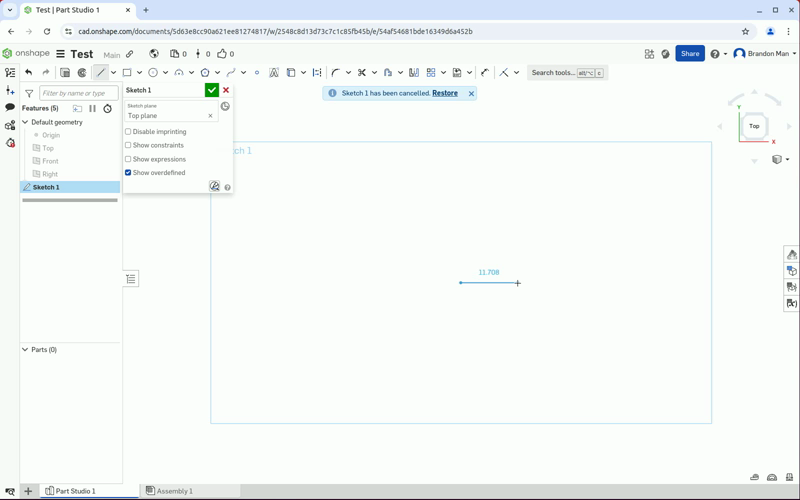
click(517, 282)
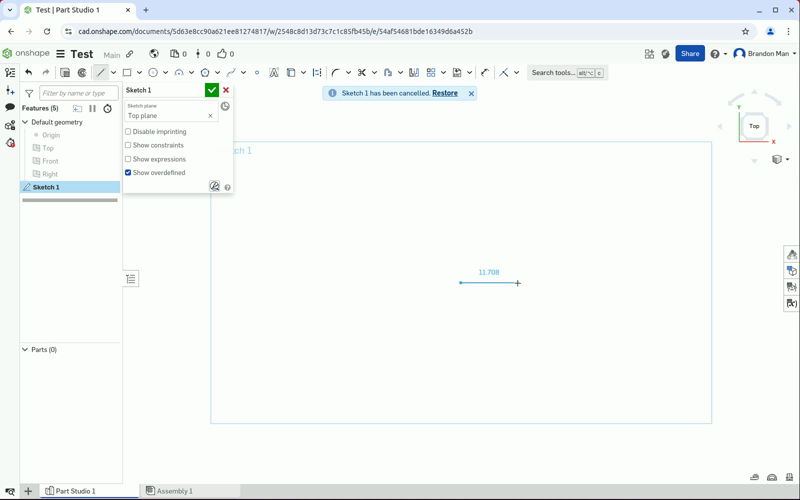
key_up(shift)
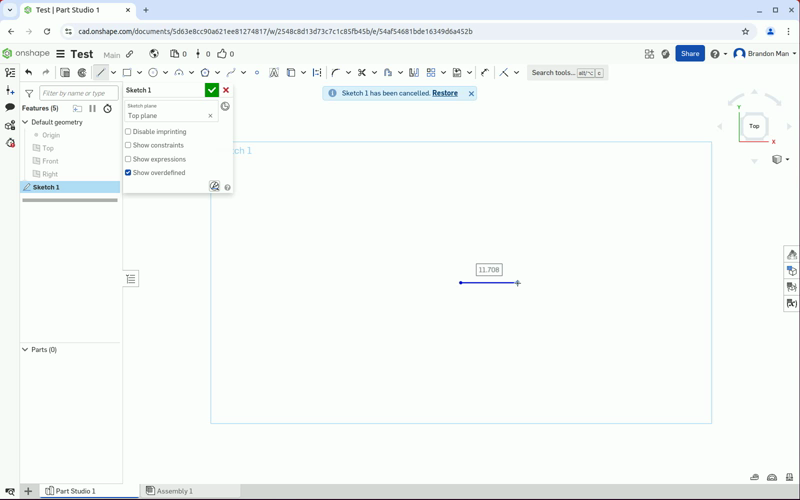
key_down(shift)
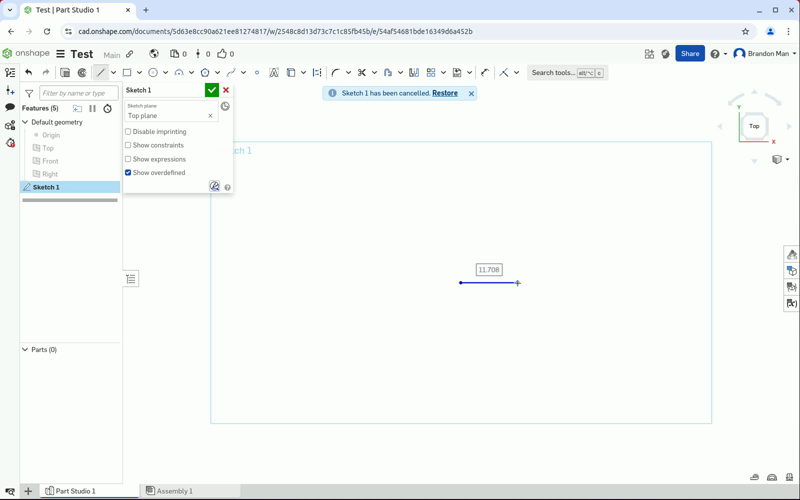
mouse_move(547, 282)
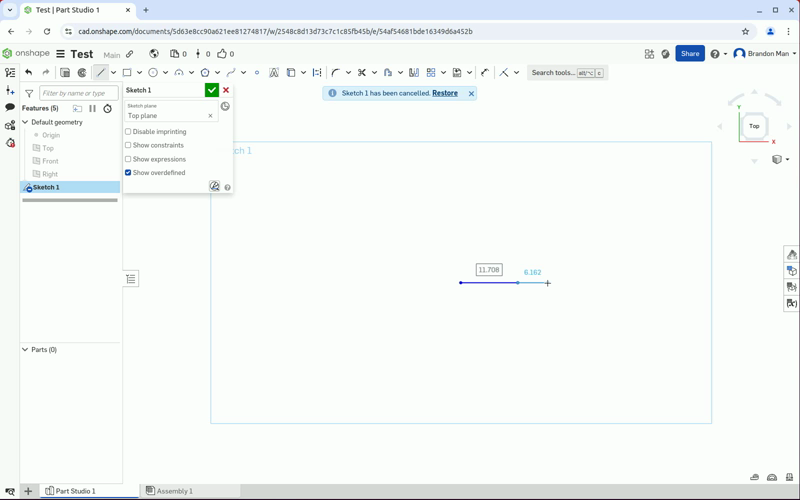
mouse_move(517, 245)
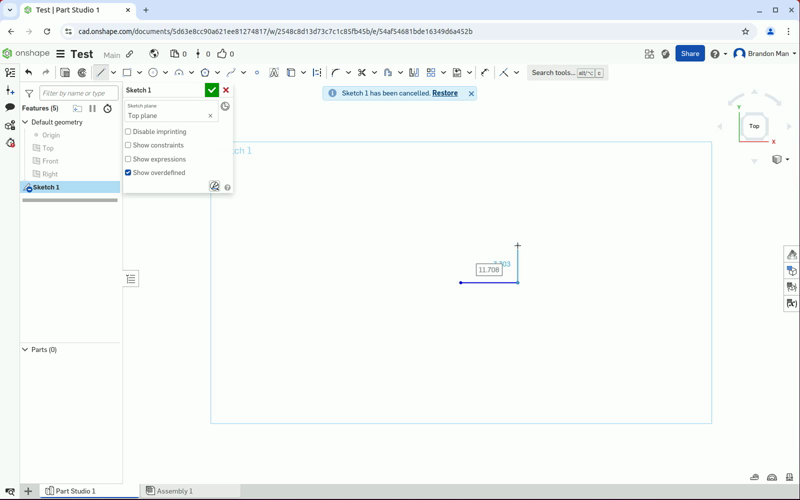
click(517, 245)
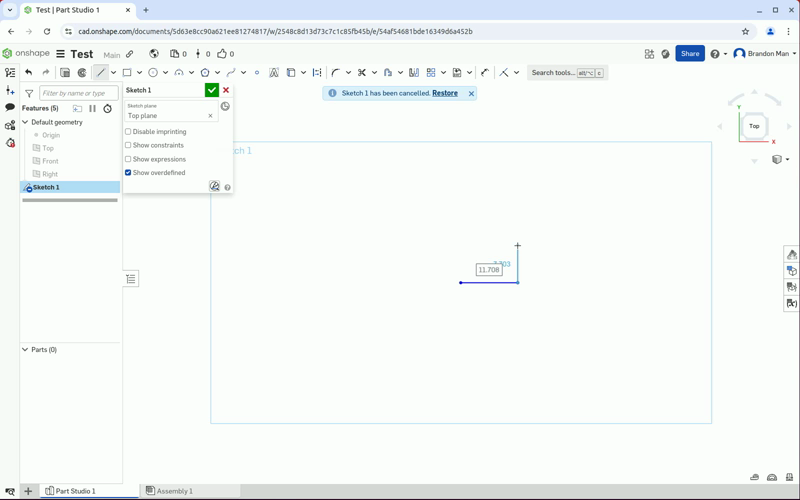
key_up(shift)
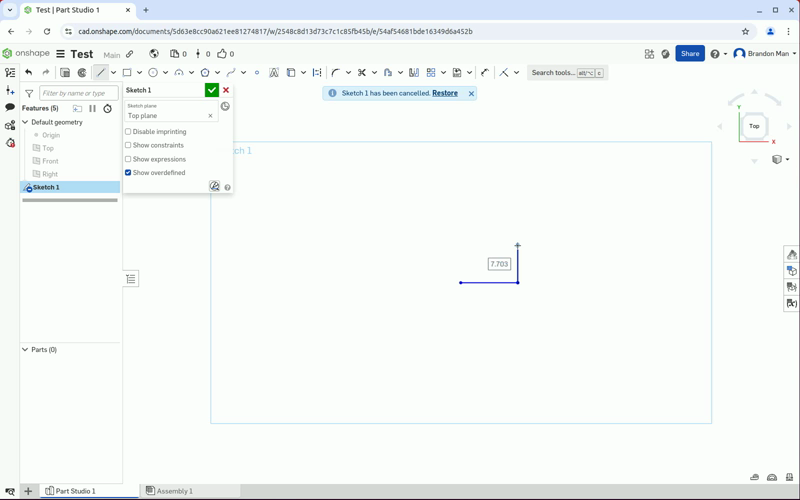
key_down(shift)
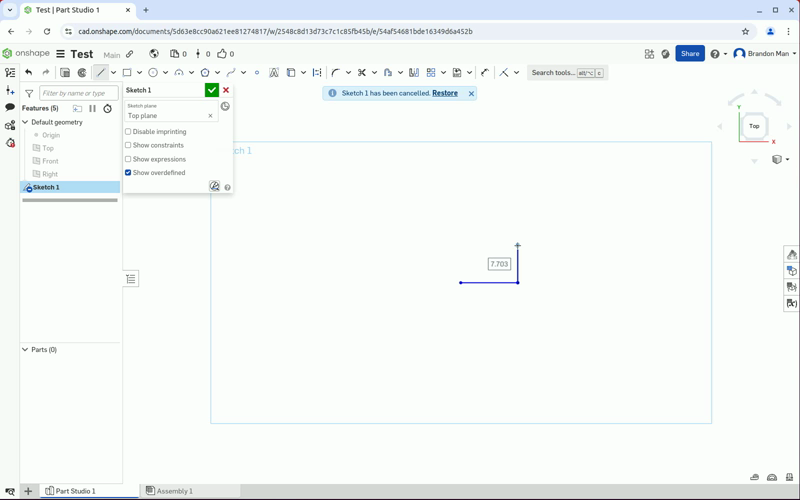
mouse_move(547, 245)
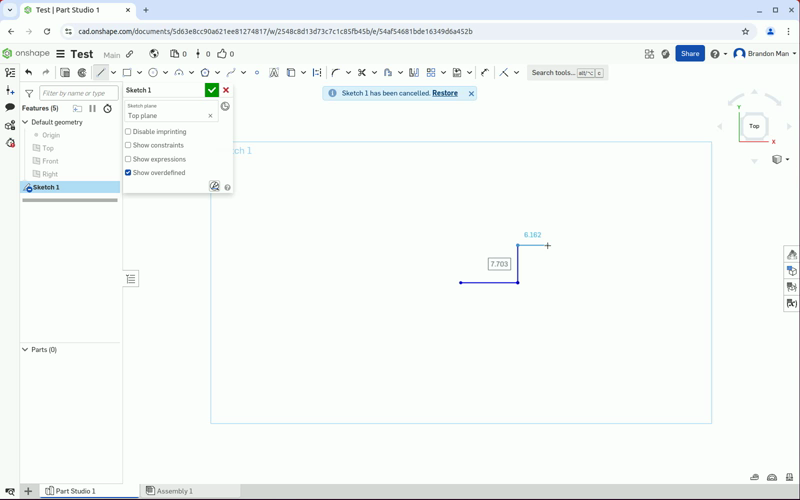
mouse_move(573, 245)
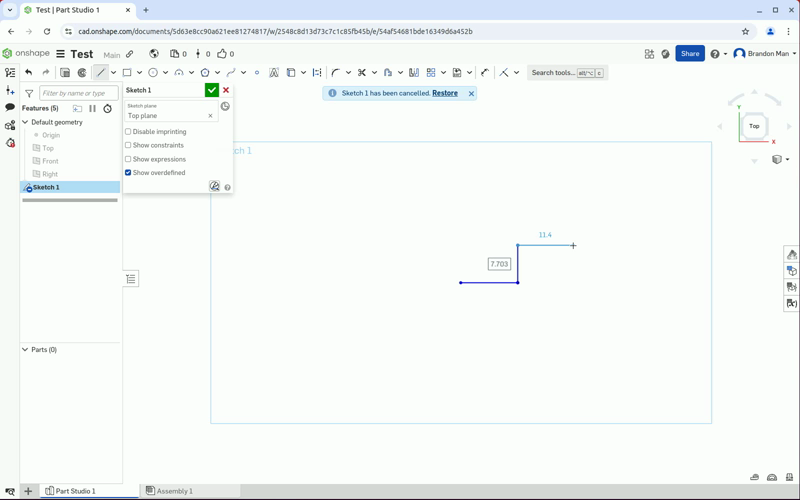
click(573, 245)
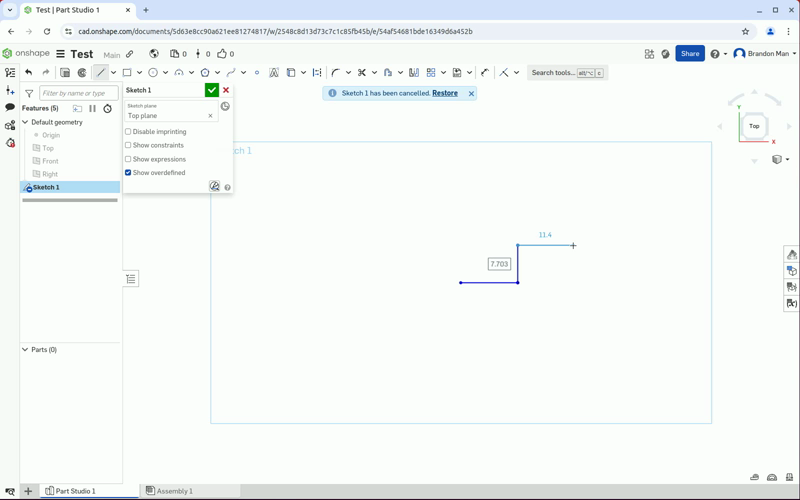
key_up(shift)
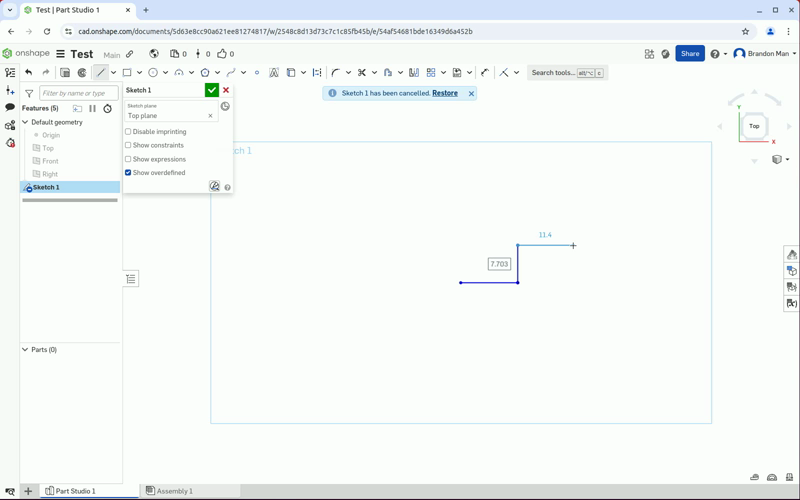
key_down(shift)
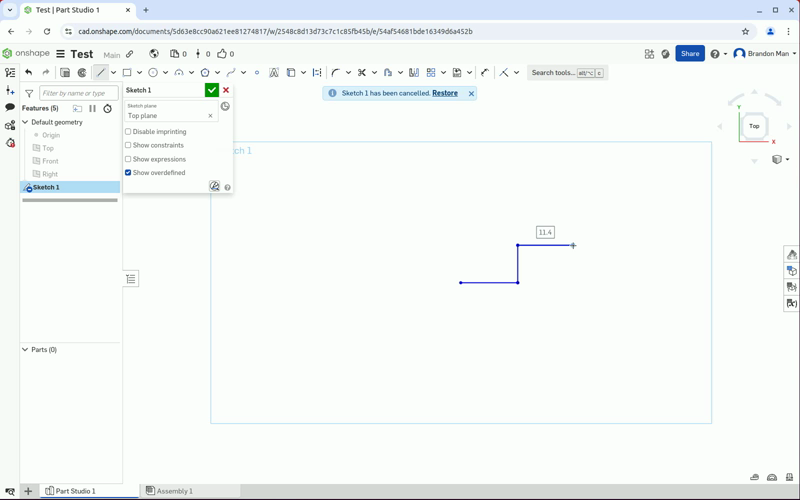
mouse_move(589, 245)
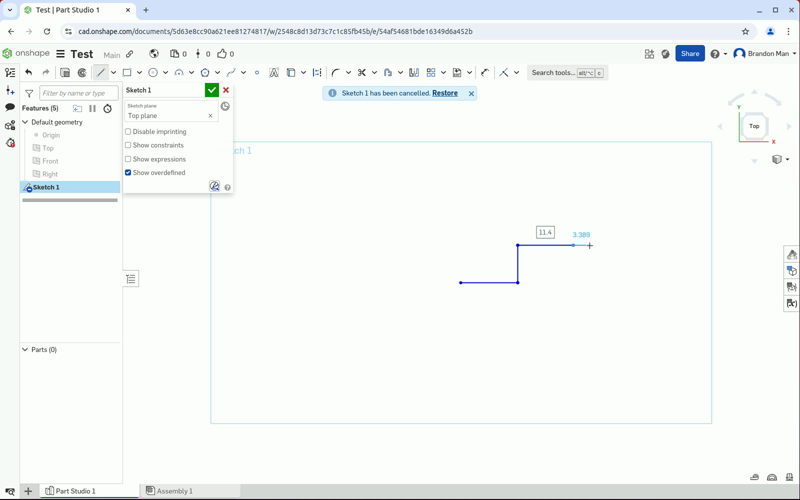
mouse_move(573, 208)
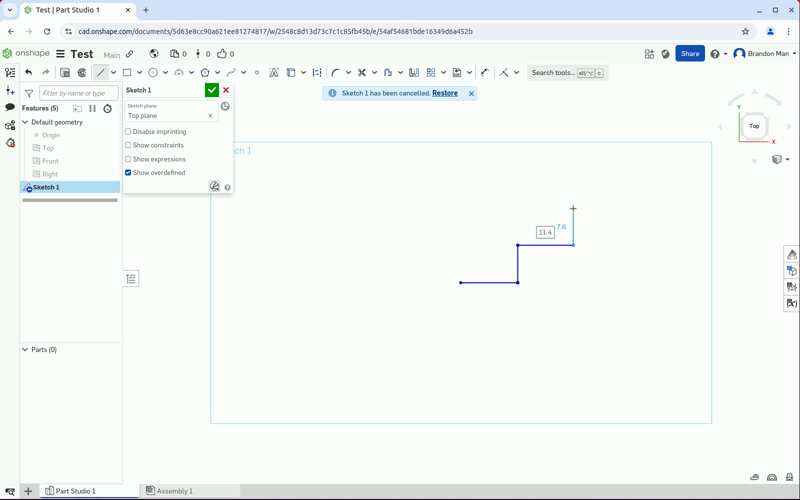
click(573, 208)
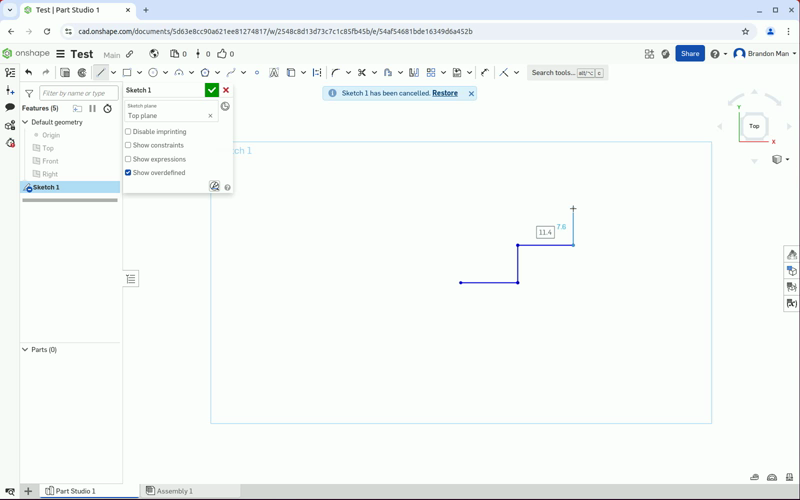
key_up(shift)
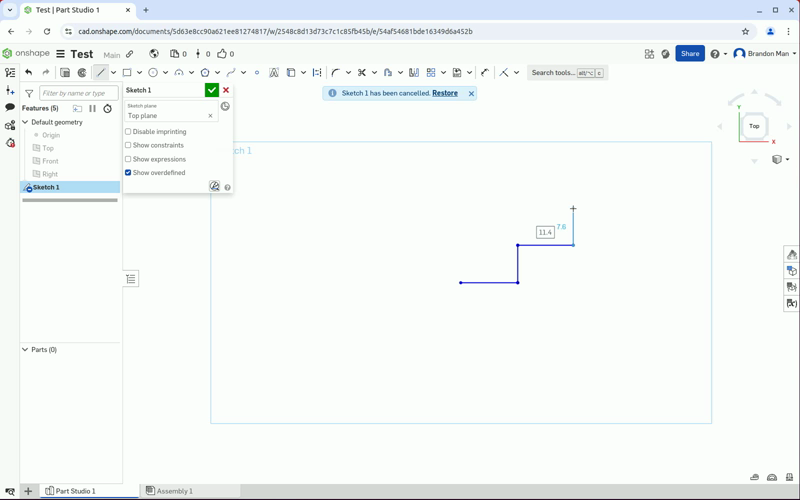
key_down(shift)
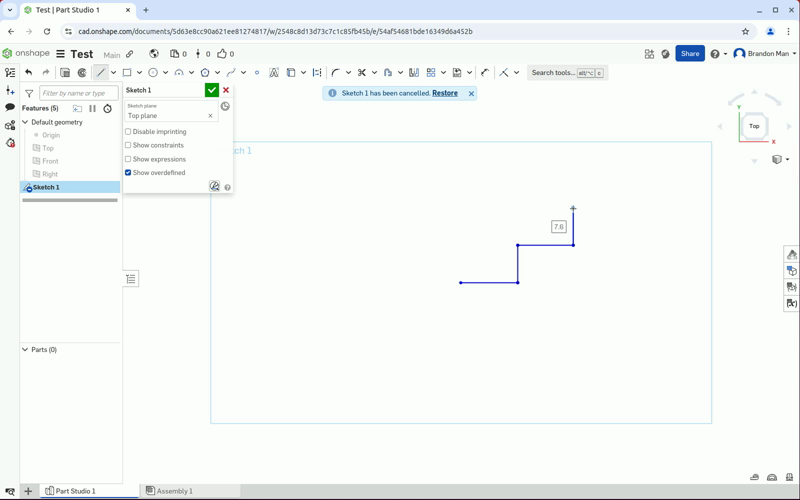
mouse_move(479, 208)
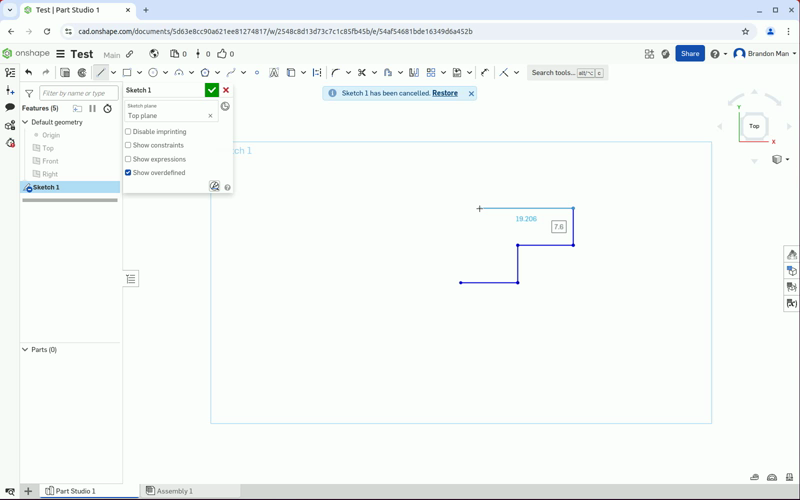
click(479, 208)
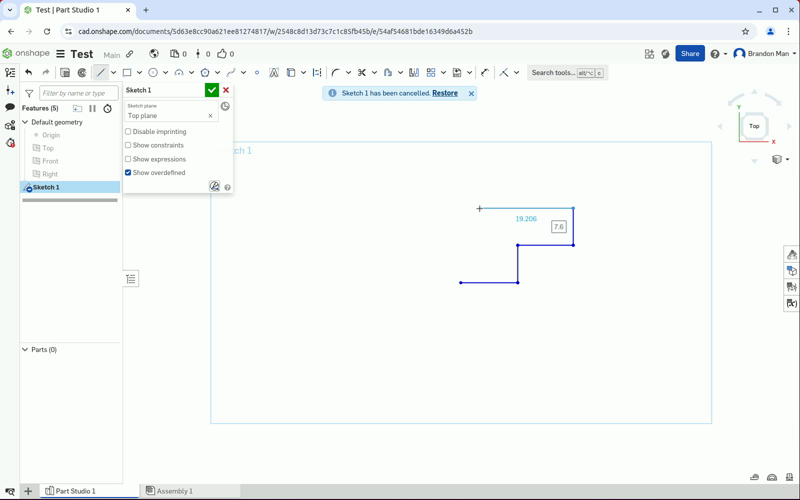
key_up(shift)
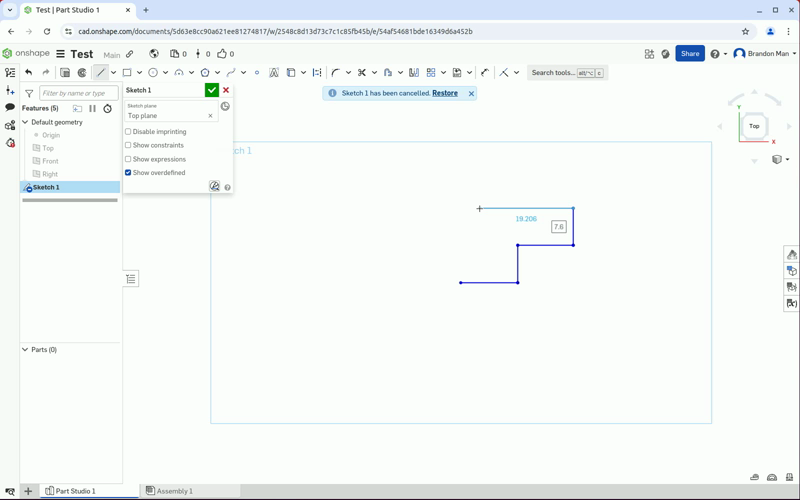
key_down(shift)
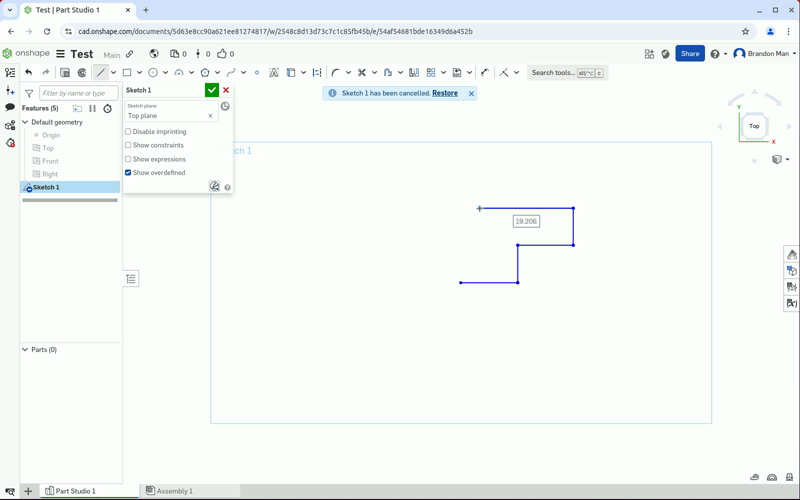
mouse_move(509, 208)
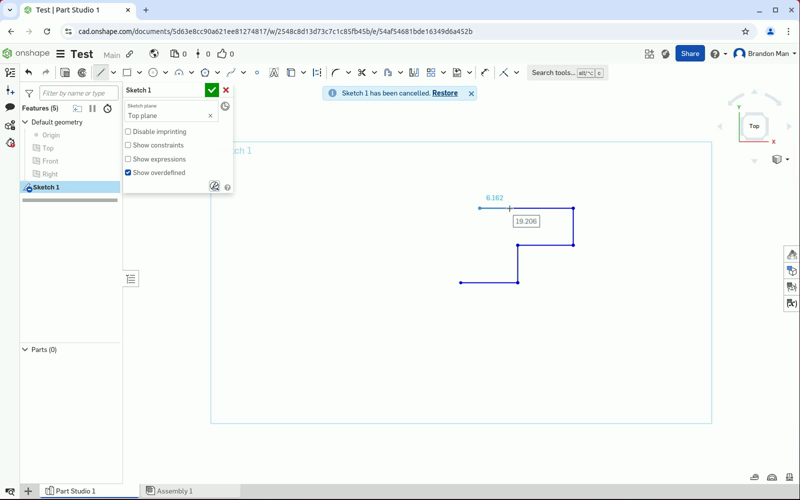
mouse_move(479, 264)
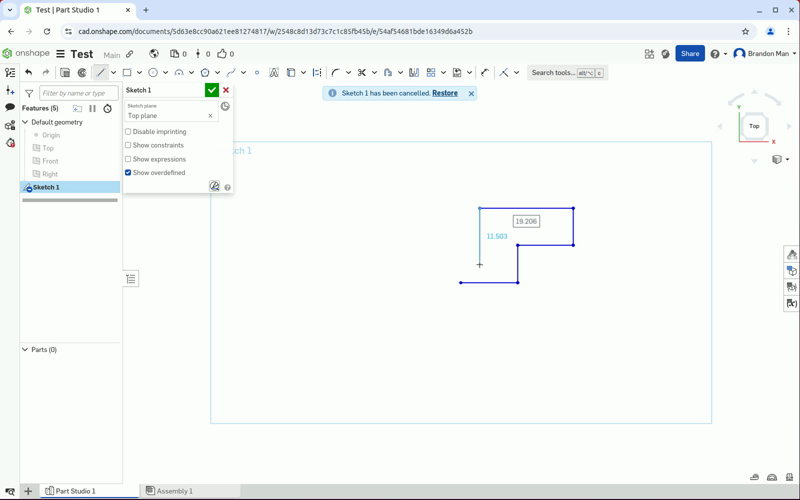
click(479, 264)
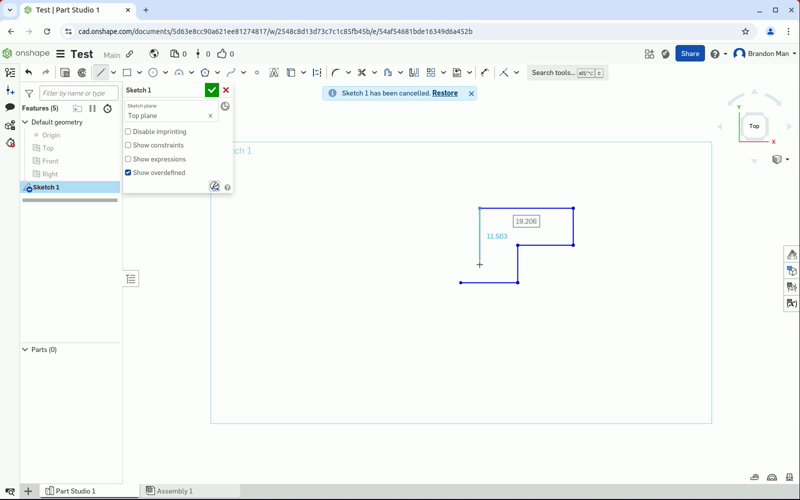
key_up(shift)
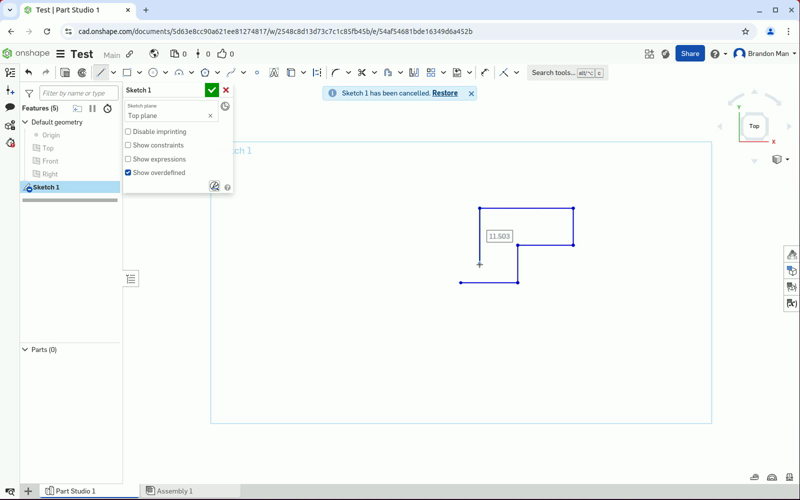
key_down(shift)
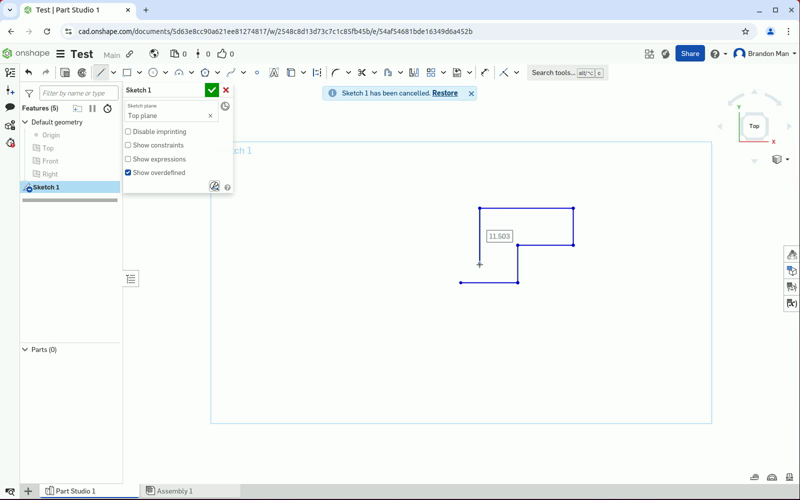
mouse_move(509, 264)
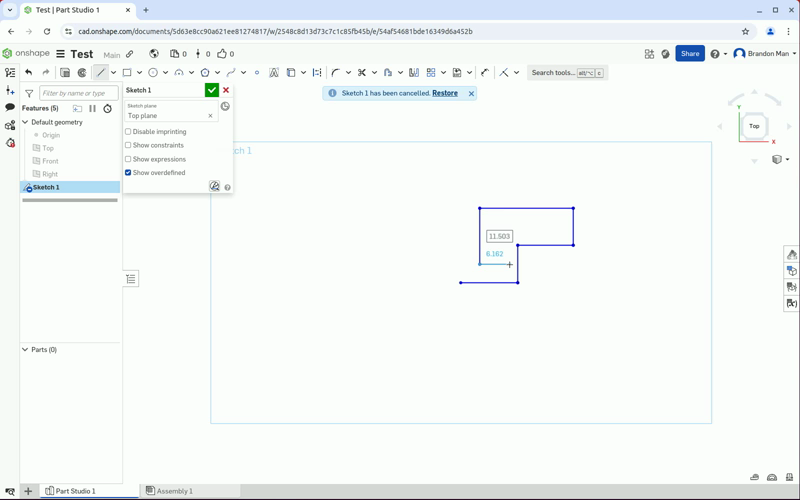
mouse_move(460, 264)
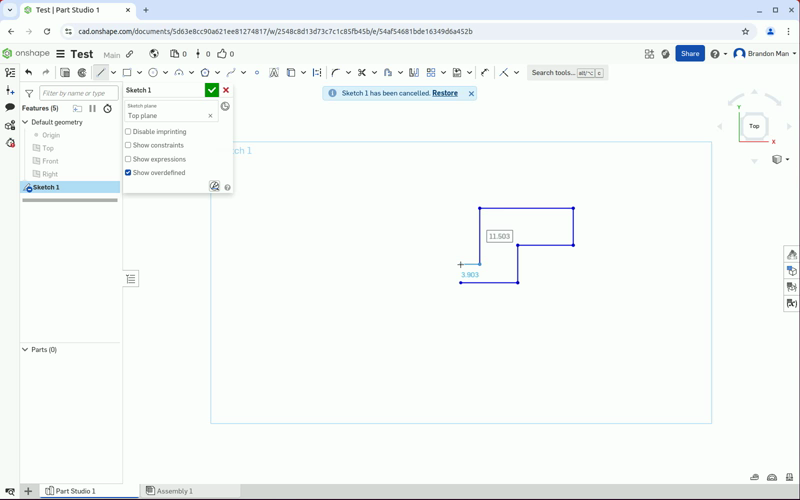
click(460, 264)
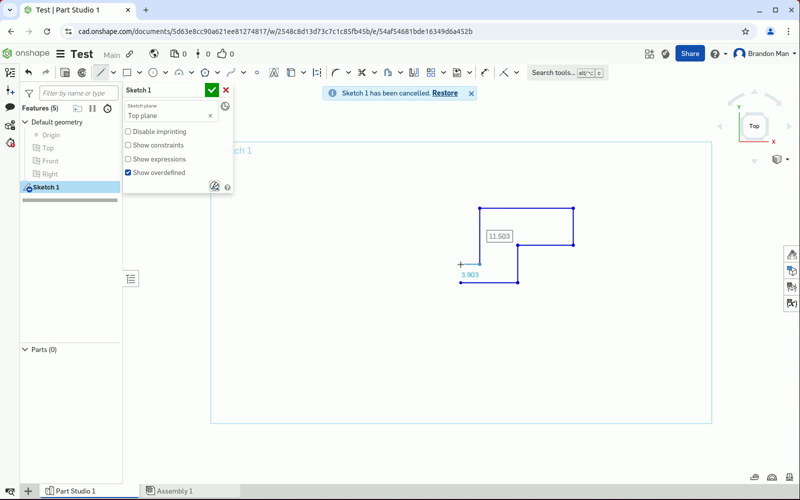
key_up(shift)
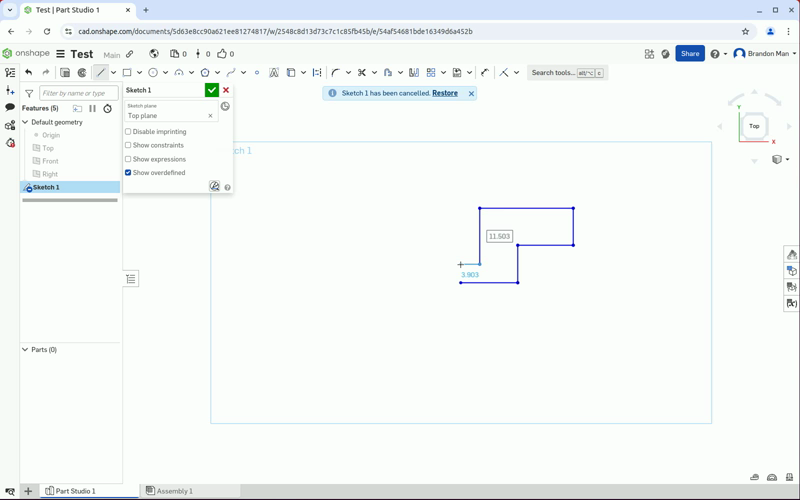
mouse_move(490, 264)
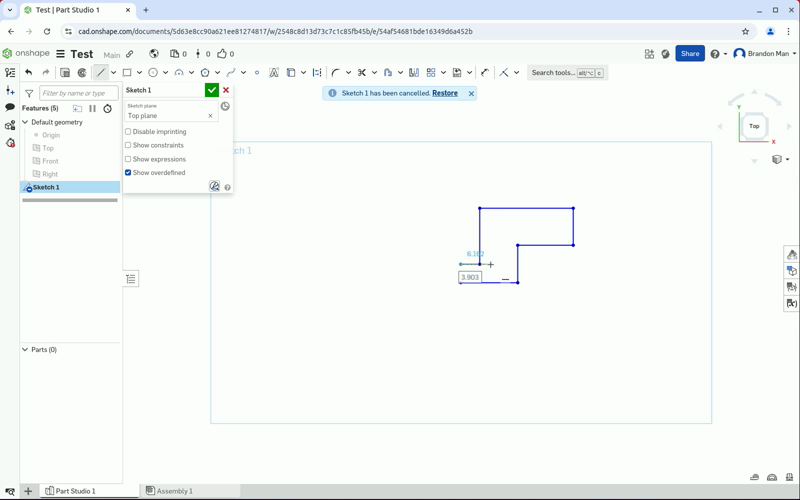
key_down(shift)
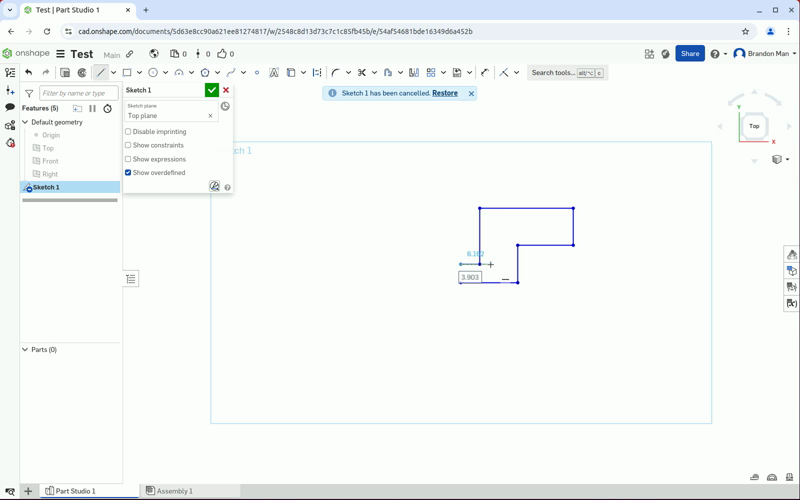
mouse_move(460, 282)
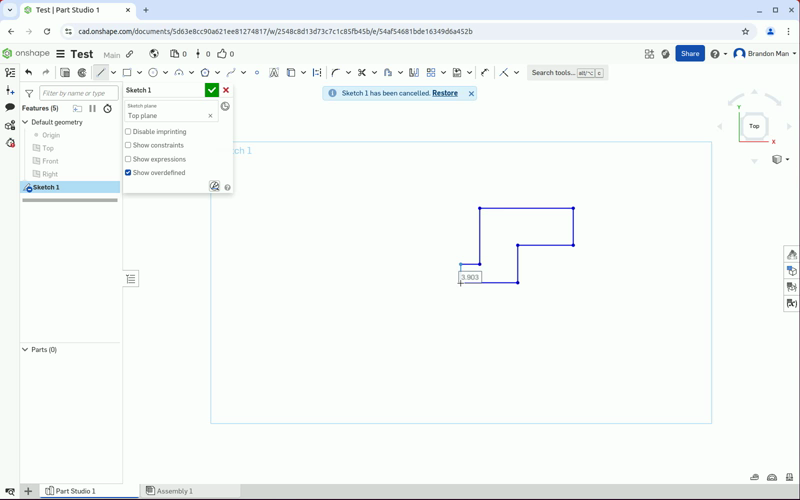
key_up(shift)
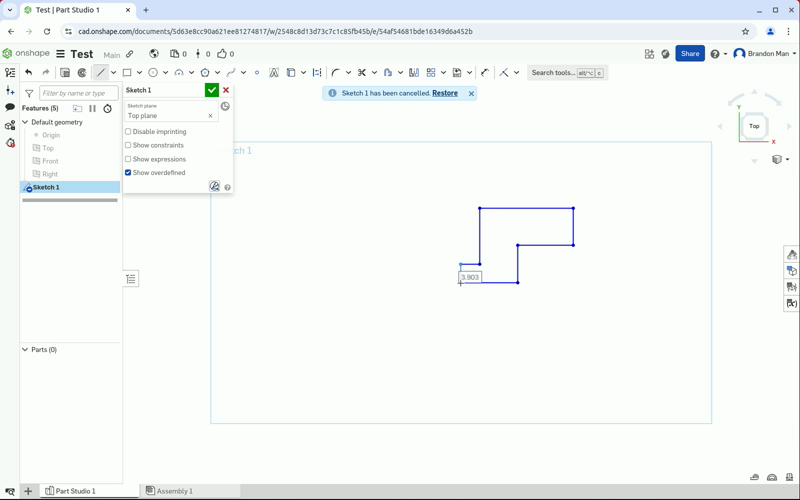
click(460, 282)
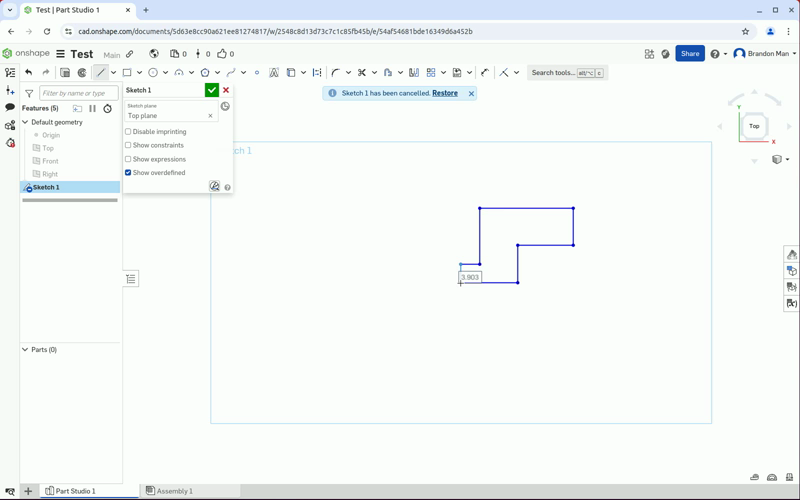
key(esc)
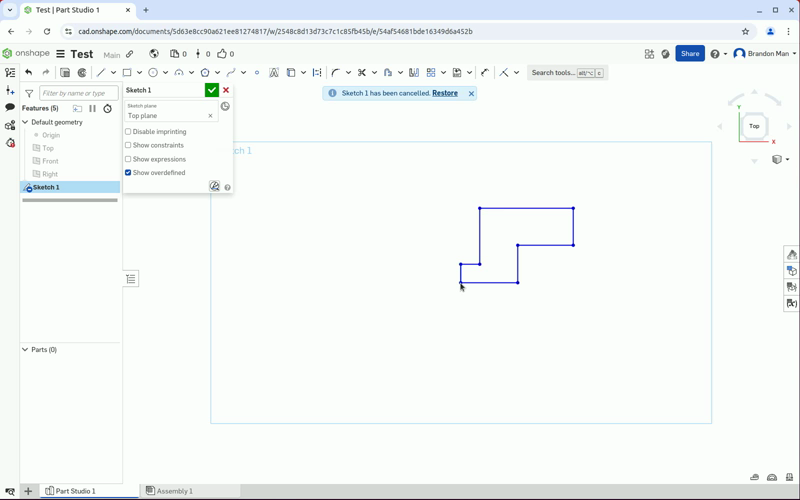
mouse_move(503, 264)
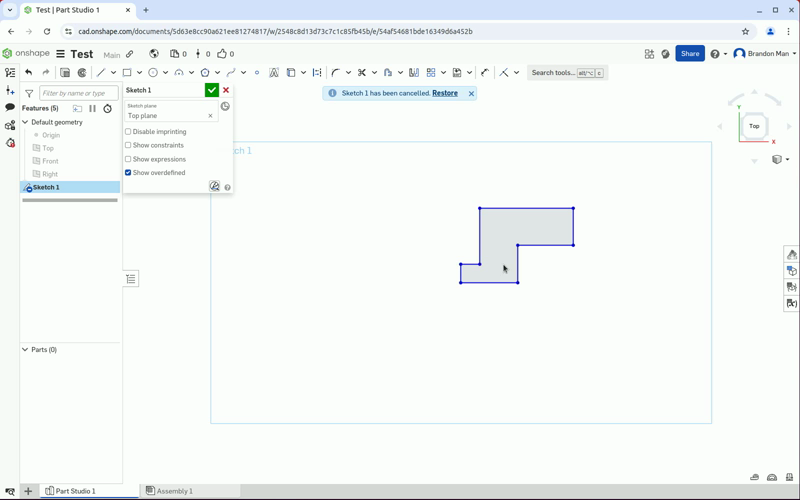
click(503, 264)
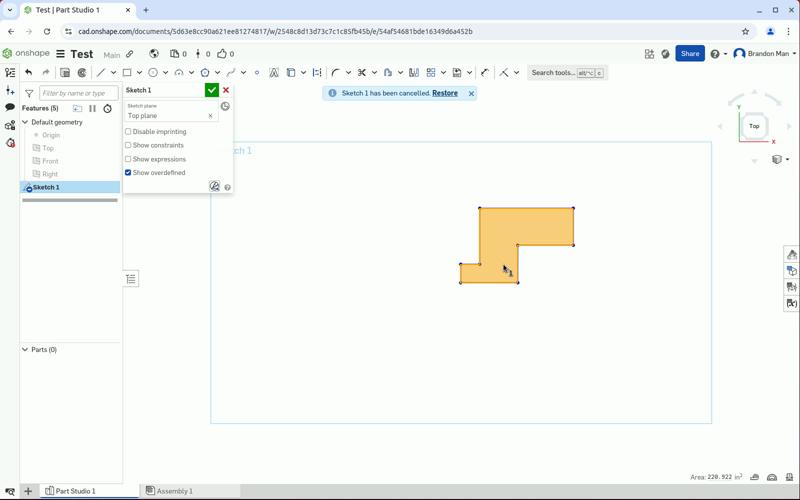
mouse_move(73, 352)
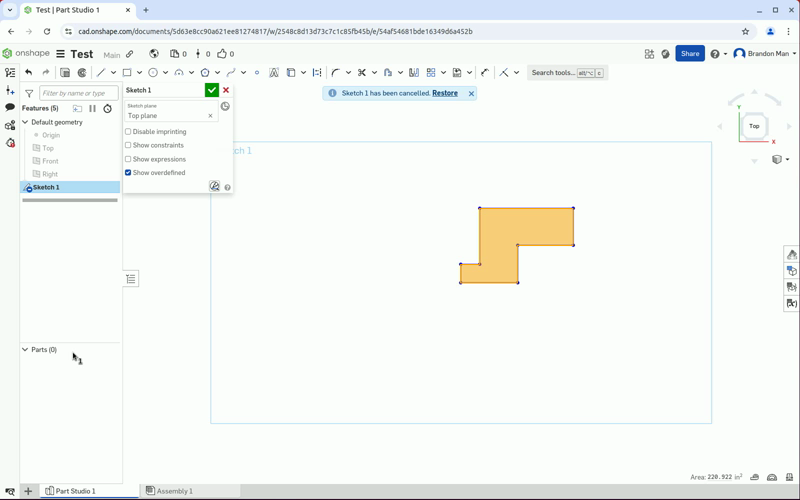
key(shift+y)
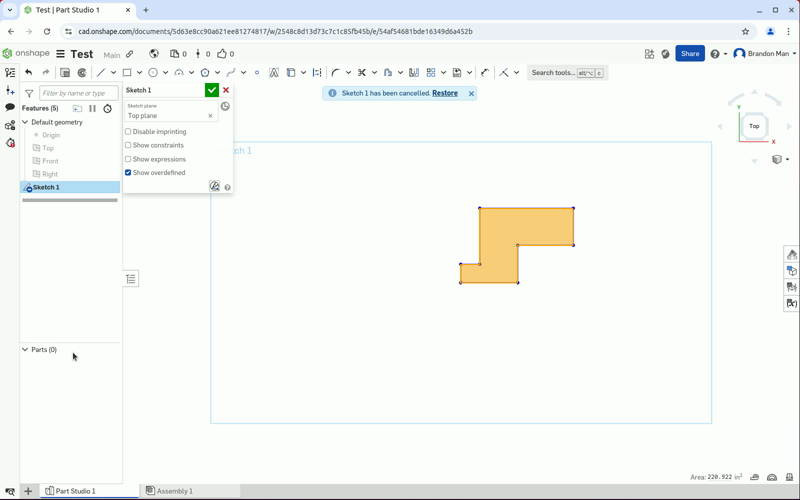
key(shift+e)
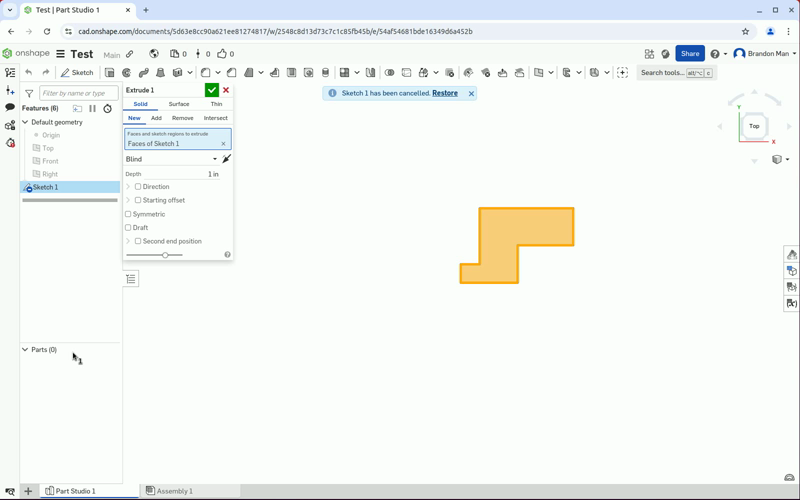
mouse_move(143, 106)
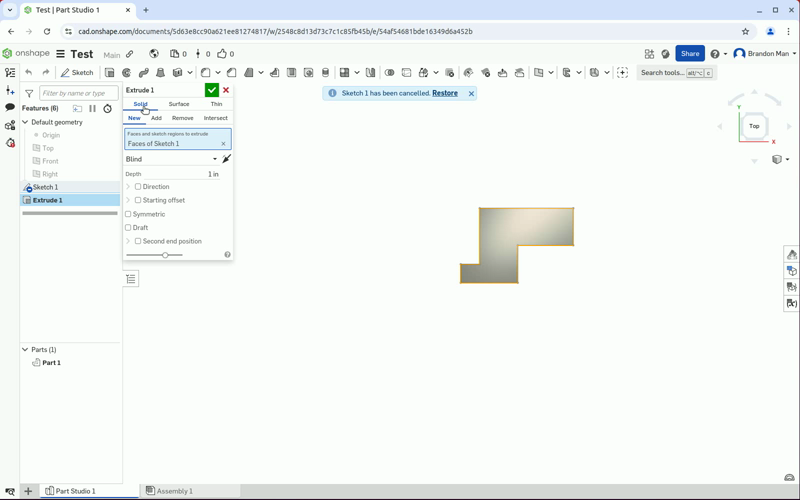
click(143, 106)
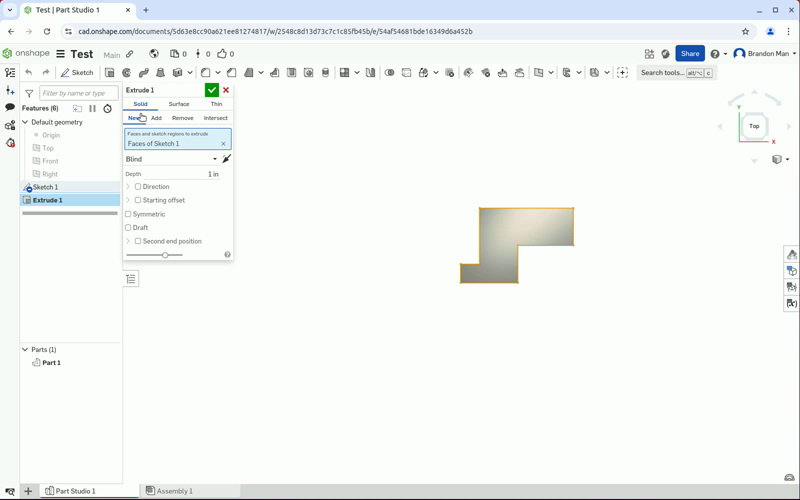
mouse_move(137, 120)
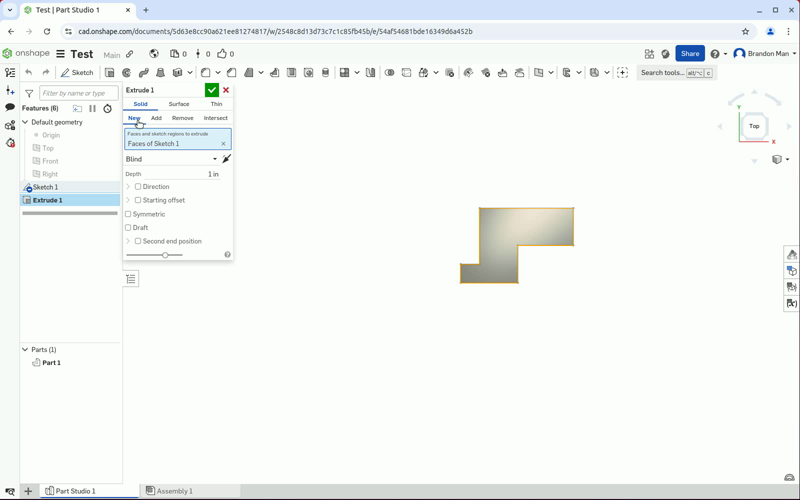
click(137, 120)
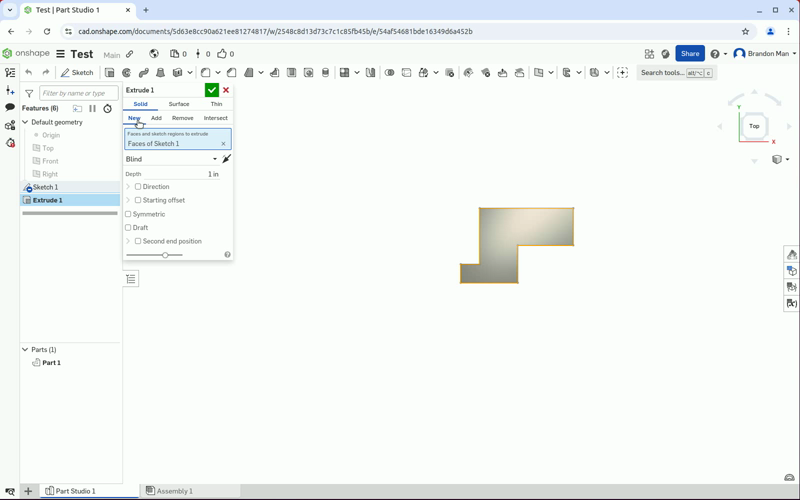
key(tab, 4)
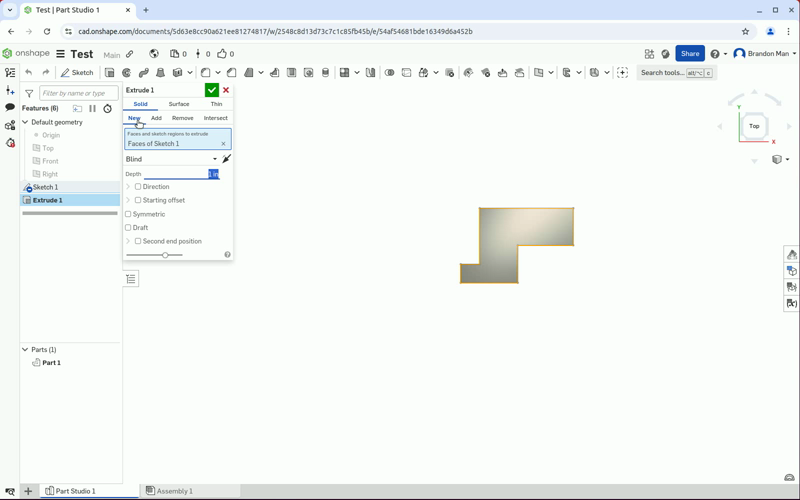
text(7.703)
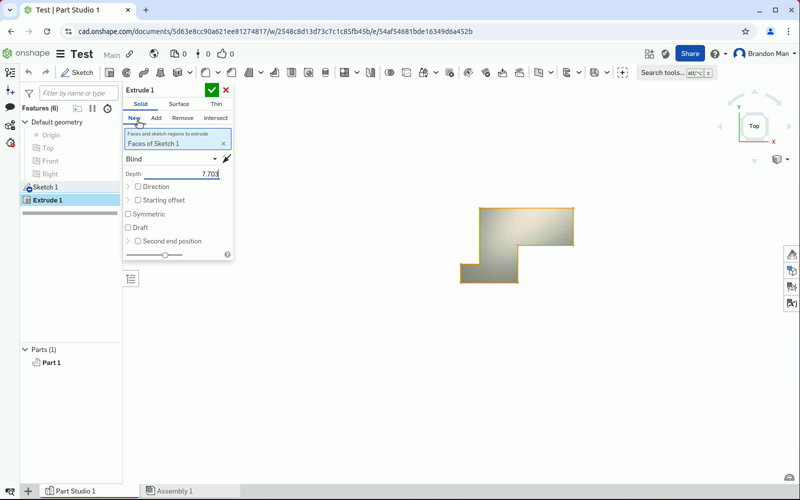
key(enter)
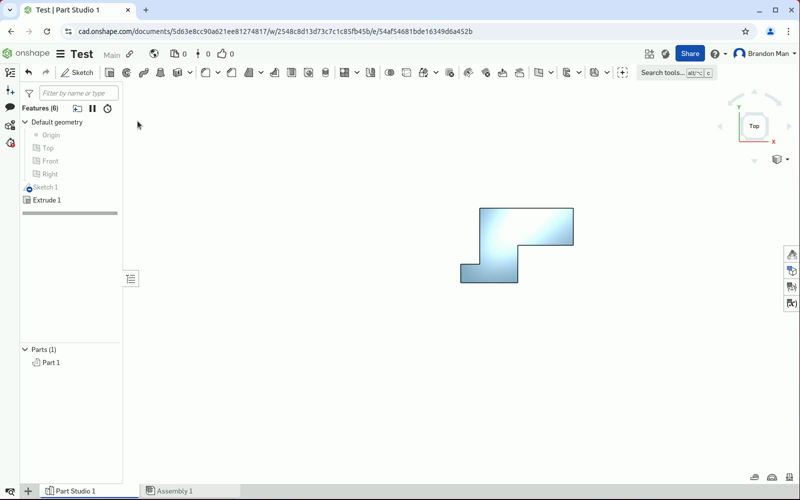
key(shift+h)
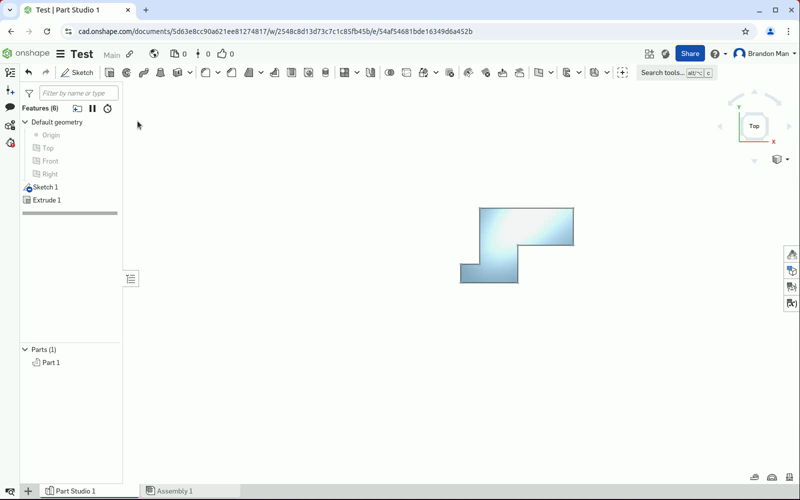
key(shift+h)
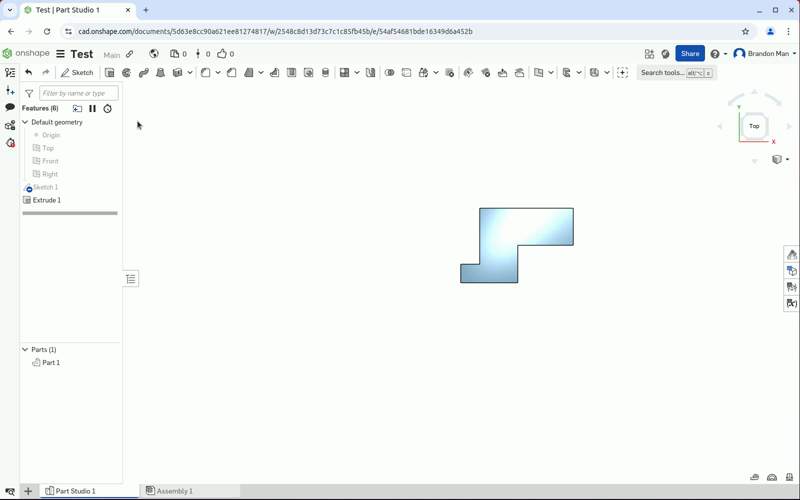
mouse_move(73, 189)
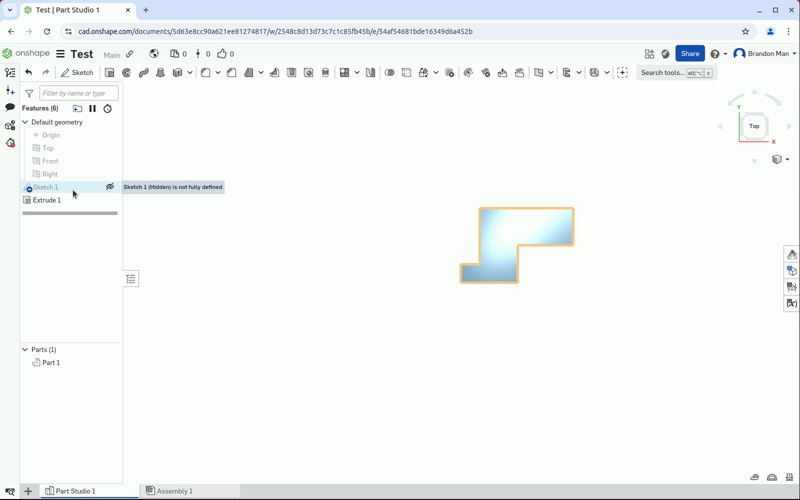
click(73, 189)
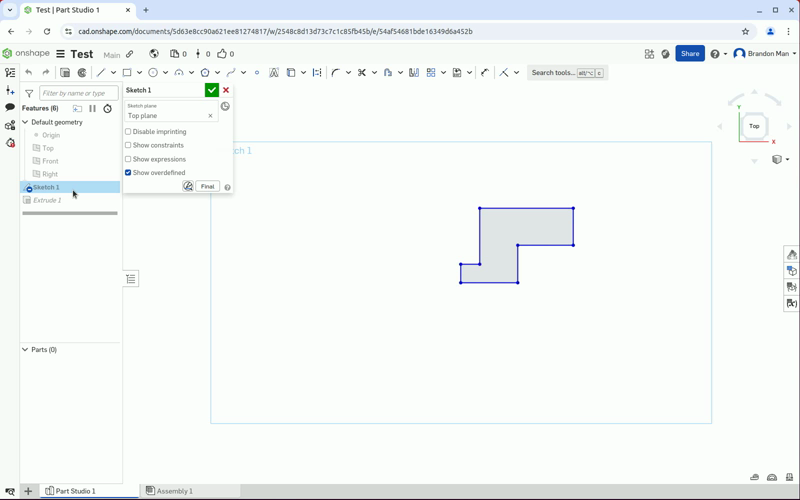
mouse_move(229, 92)
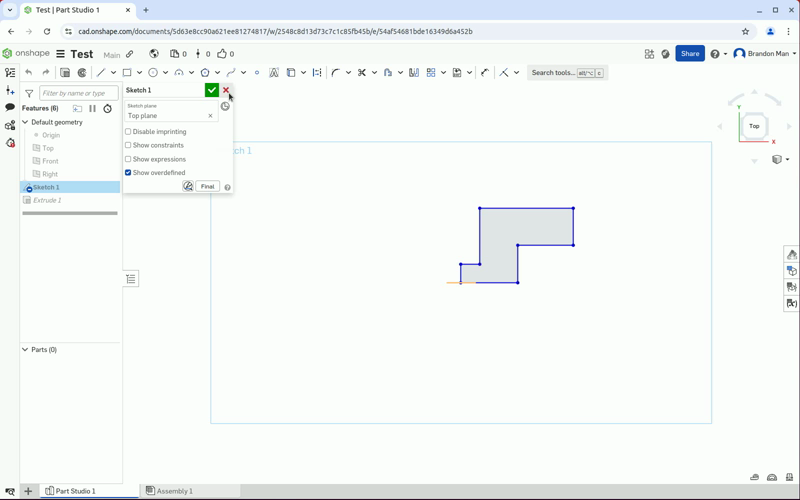
click(229, 92)
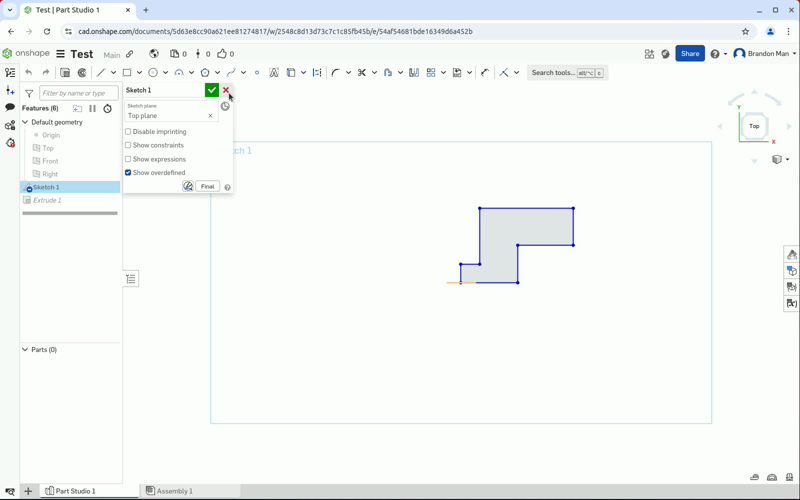
key(shift+s)
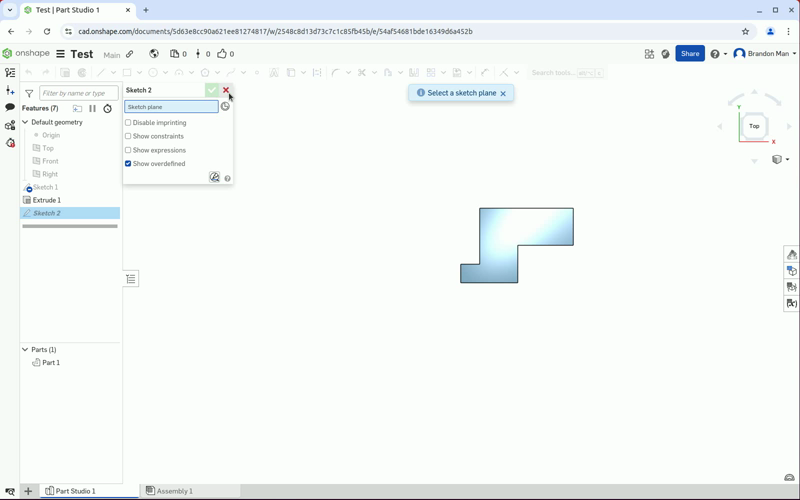
mouse_move(73, 150)
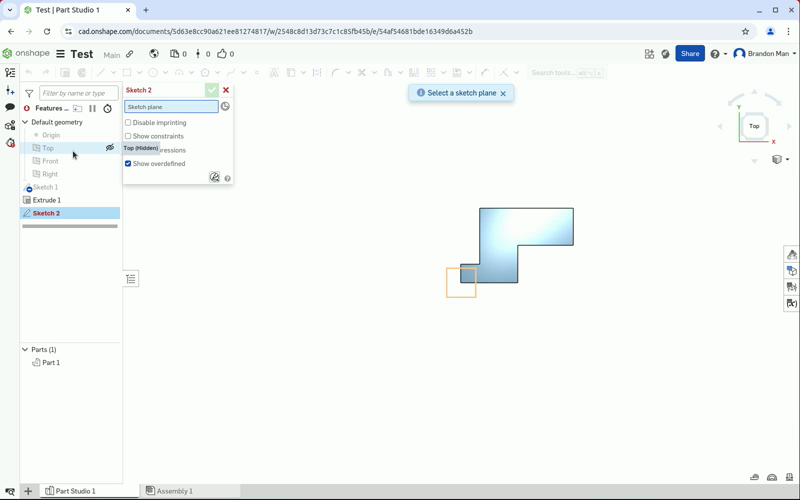
click(73, 150)
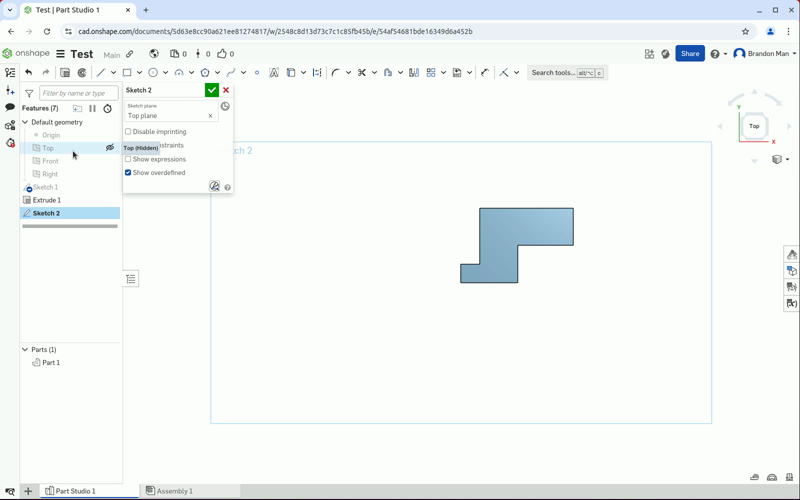
mouse_move(73, 352)
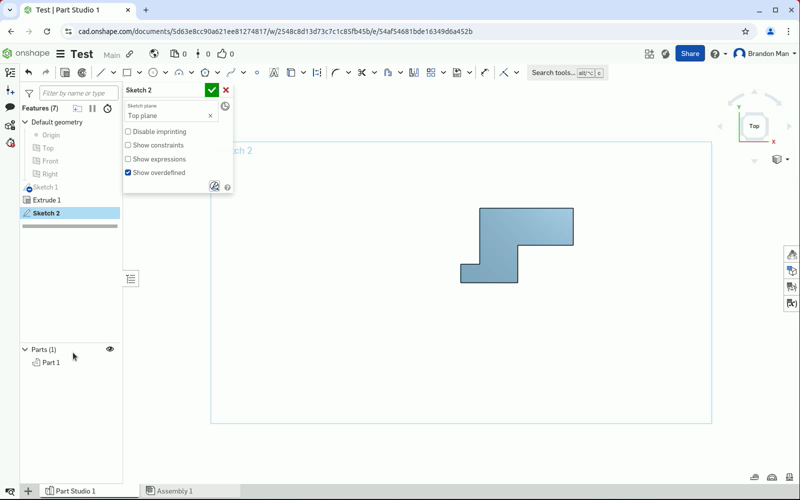
key(y)
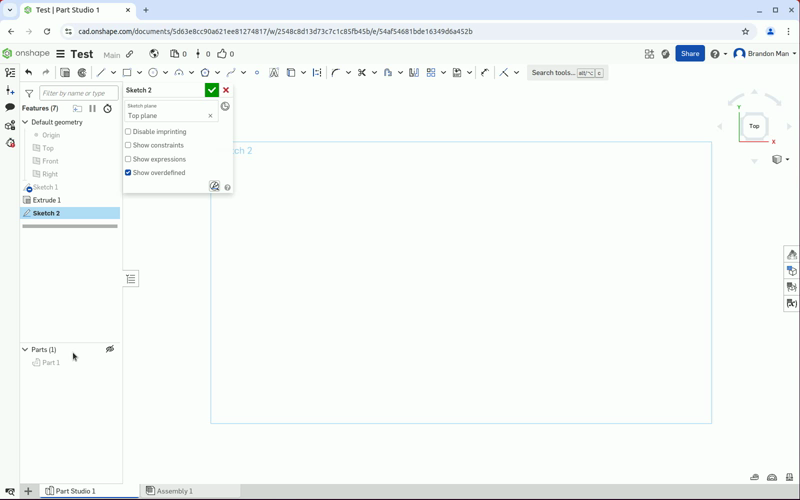
key(l)
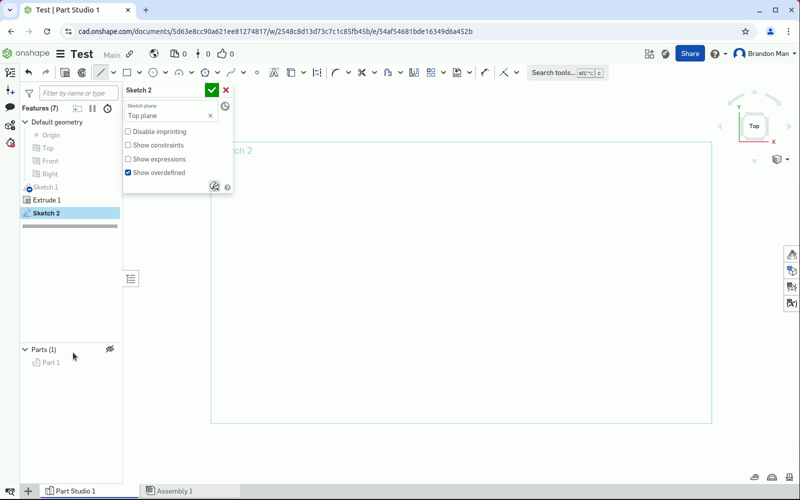
key_down(shift)
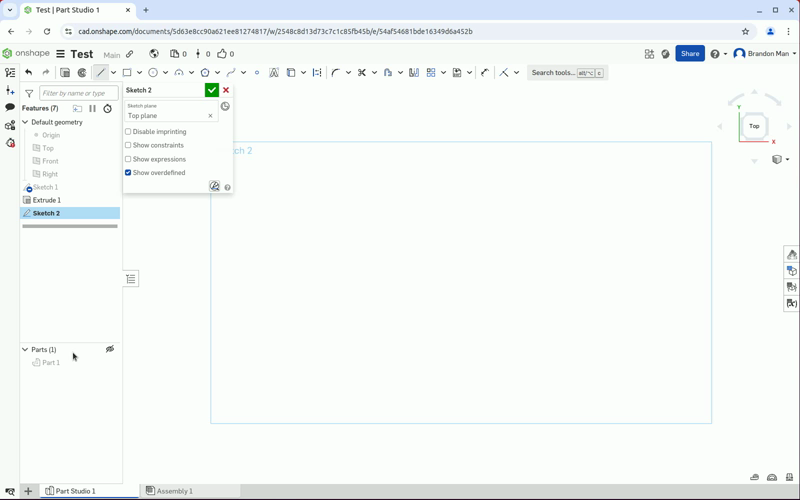
mouse_move(460, 264)
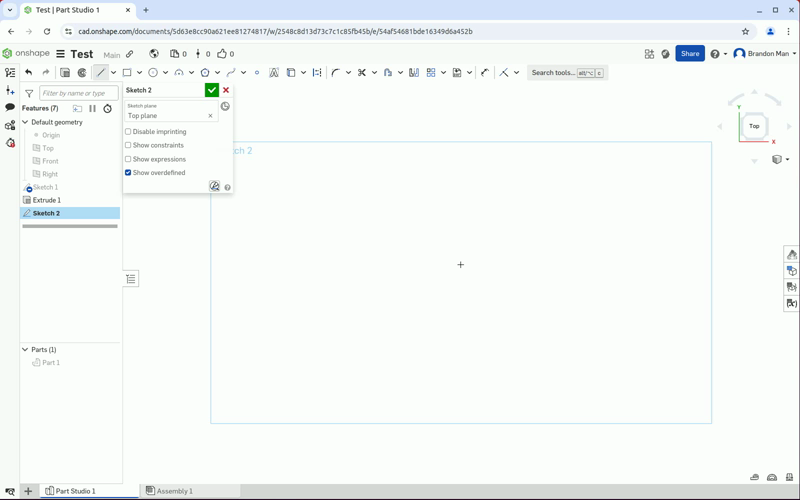
click(460, 264)
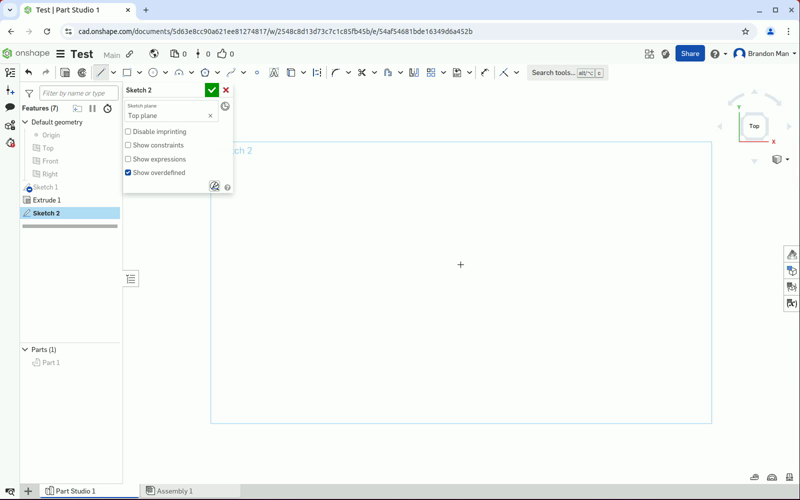
key_up(shift)
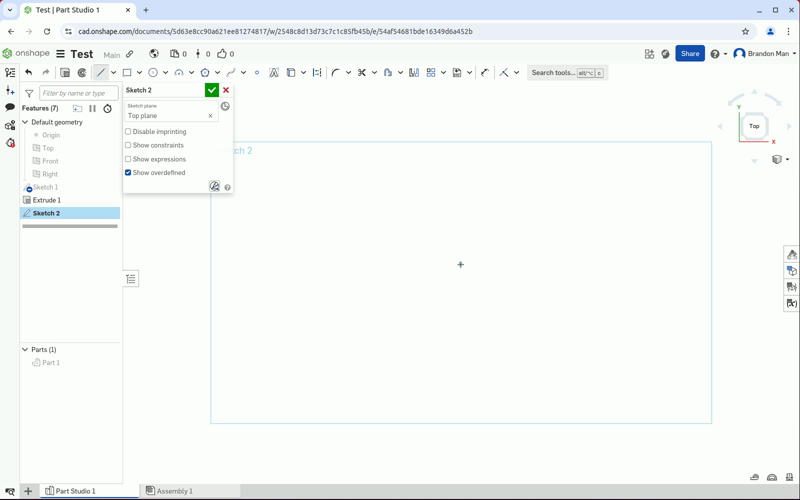
key_down(shift)
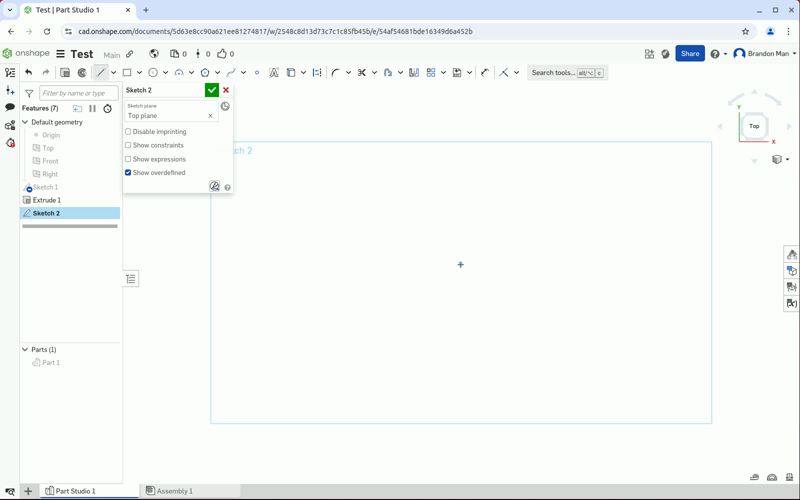
mouse_move(490, 264)
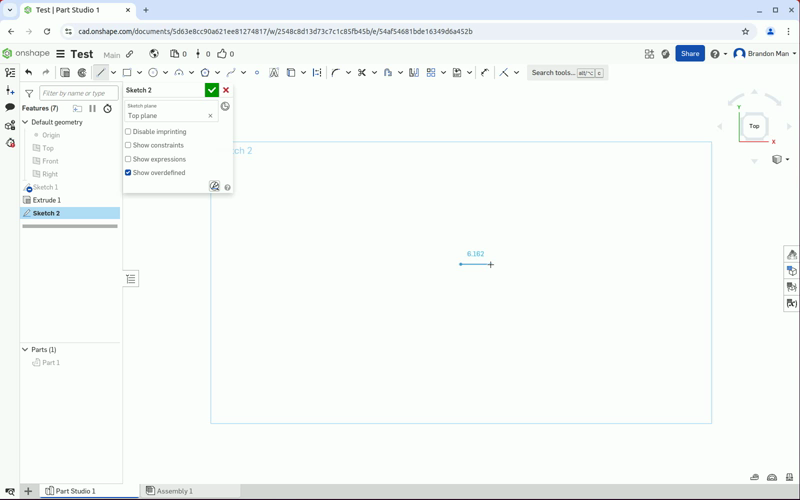
mouse_move(480, 264)
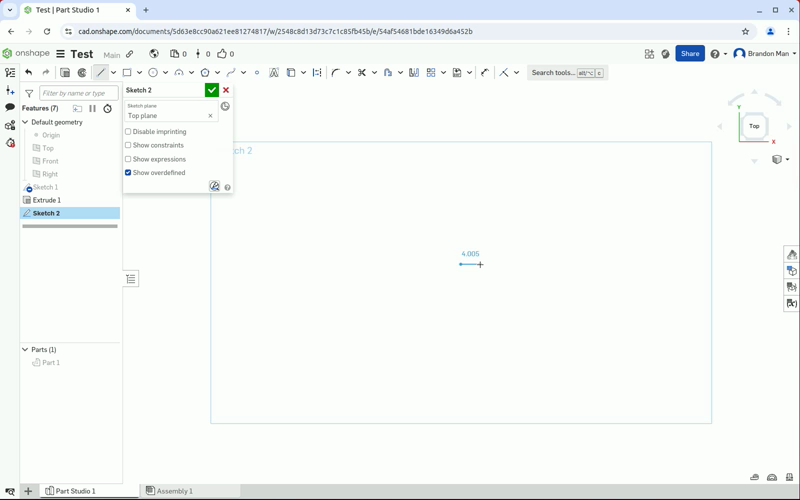
click(480, 264)
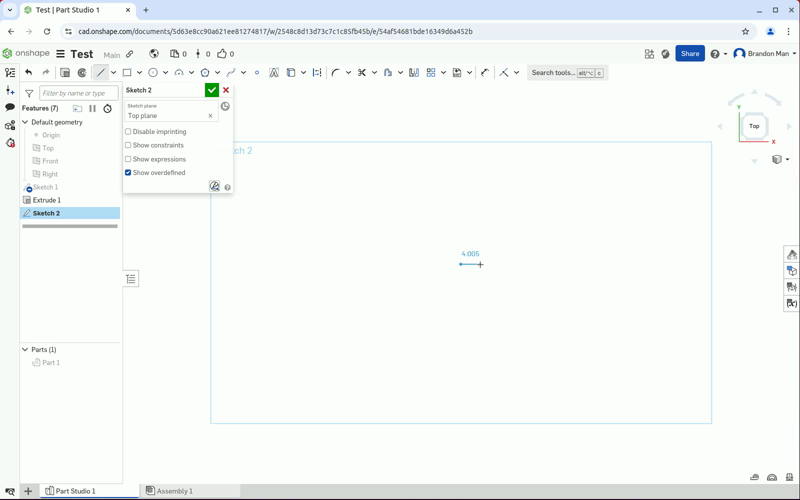
key_up(shift)
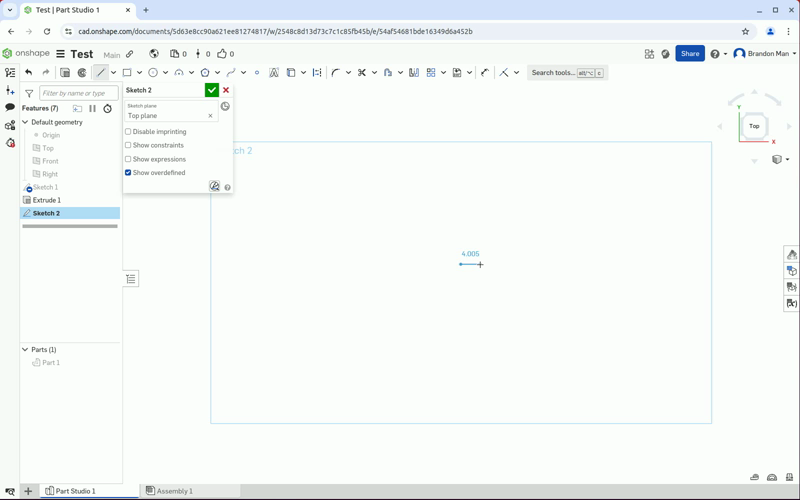
key_down(shift)
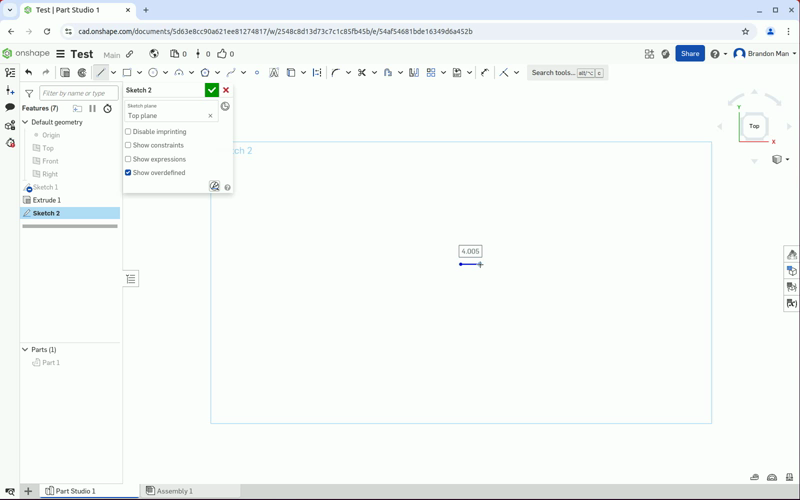
mouse_move(510, 264)
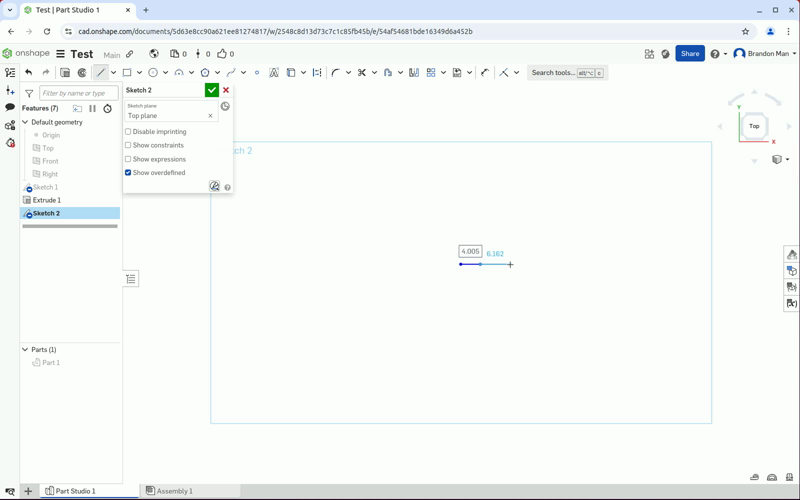
mouse_move(480, 207)
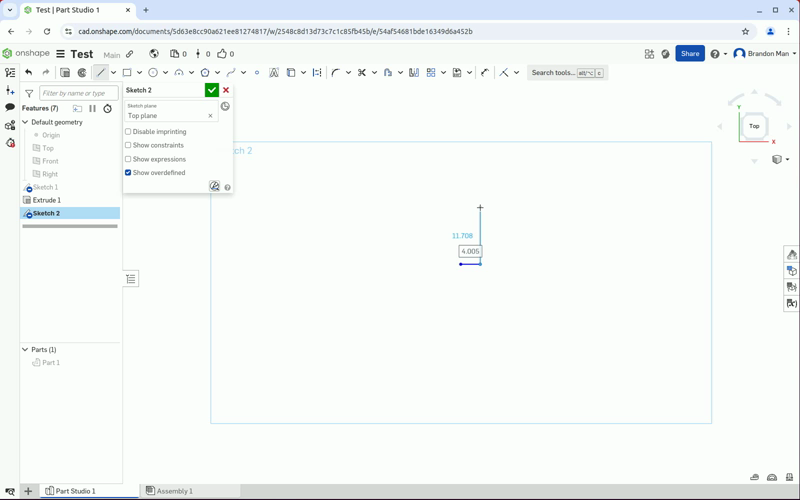
click(480, 207)
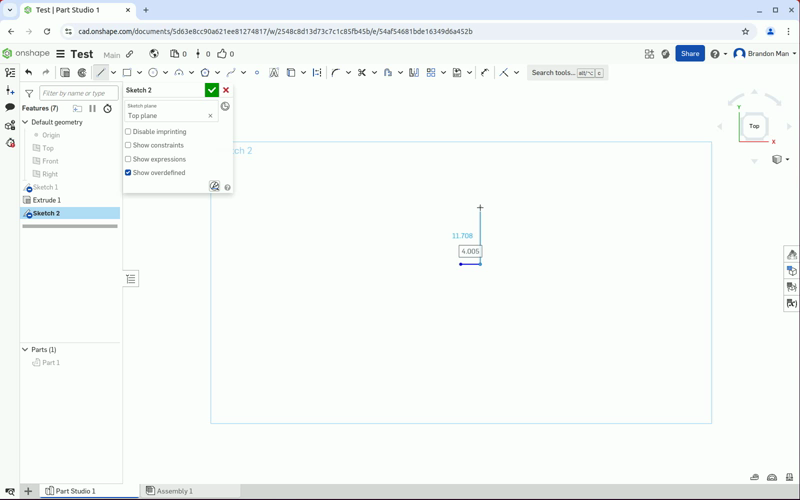
key_up(shift)
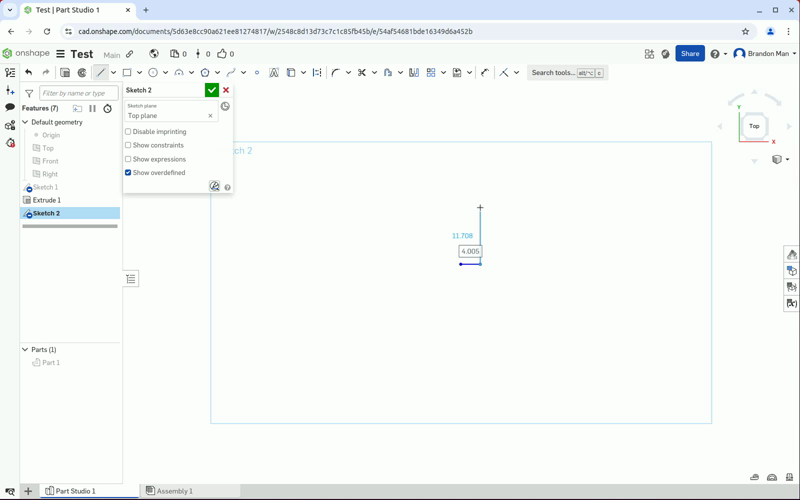
key_down(shift)
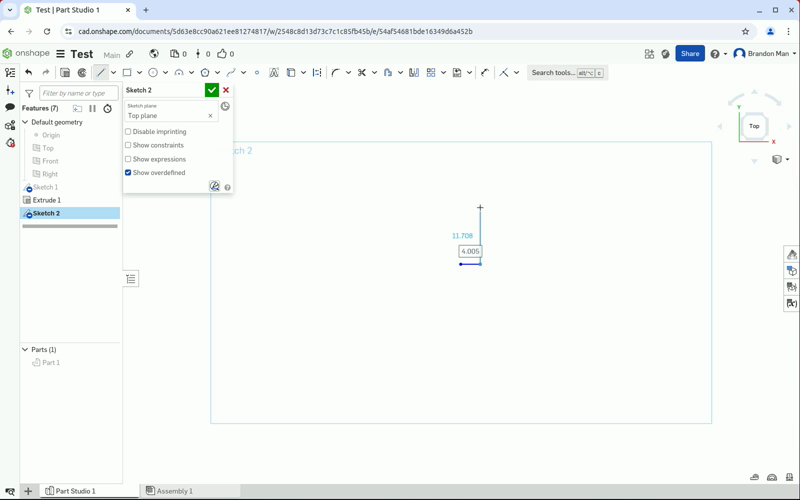
mouse_move(510, 207)
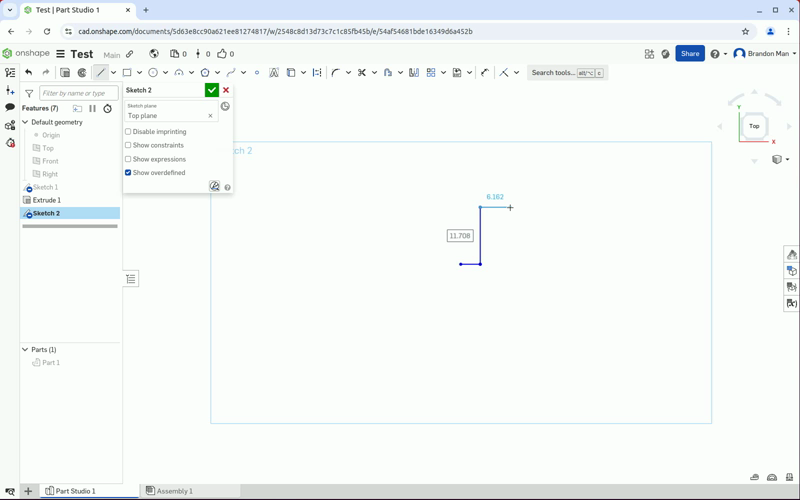
mouse_move(460, 207)
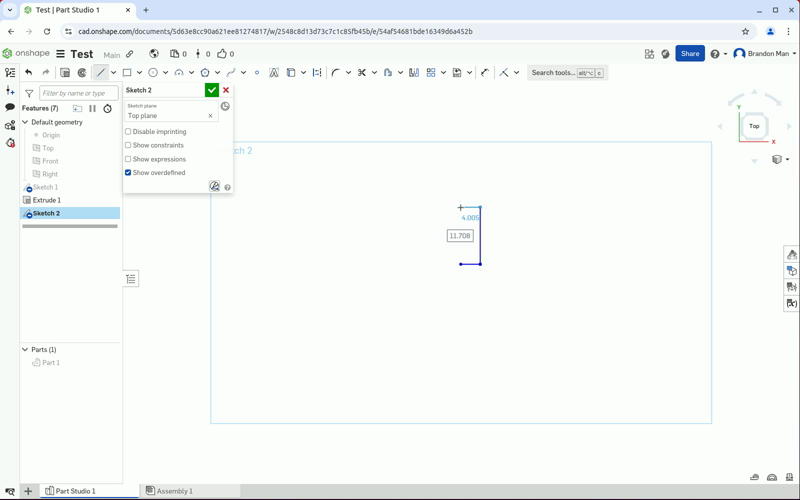
click(460, 207)
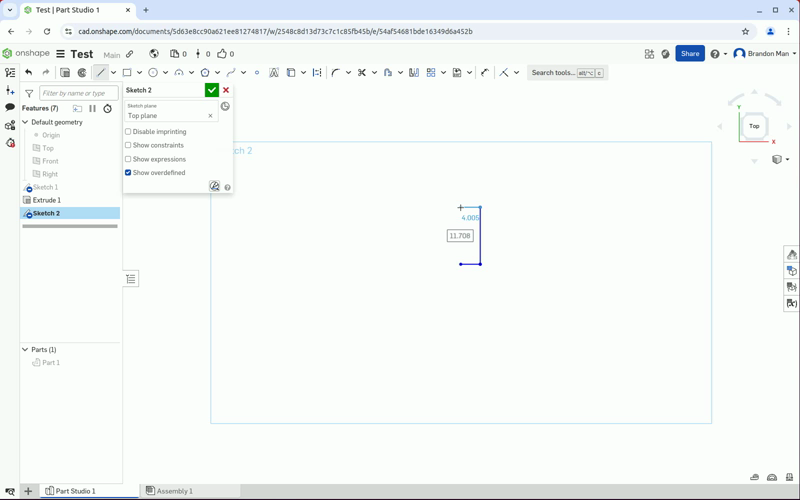
key_up(shift)
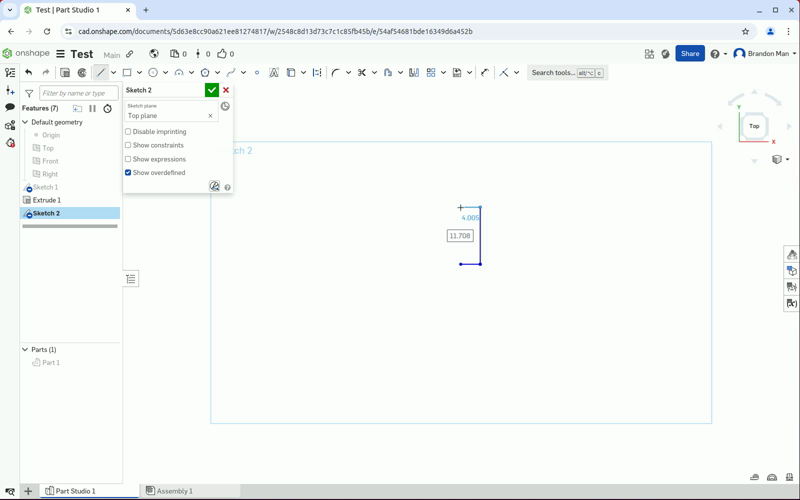
mouse_move(490, 207)
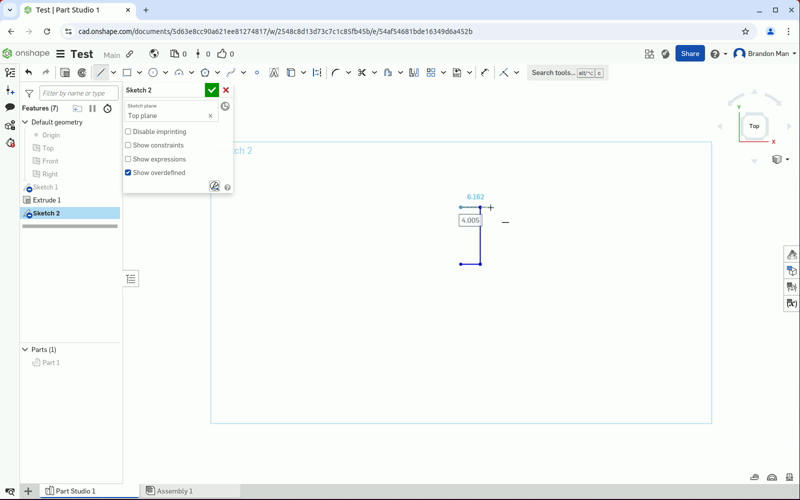
key_down(shift)
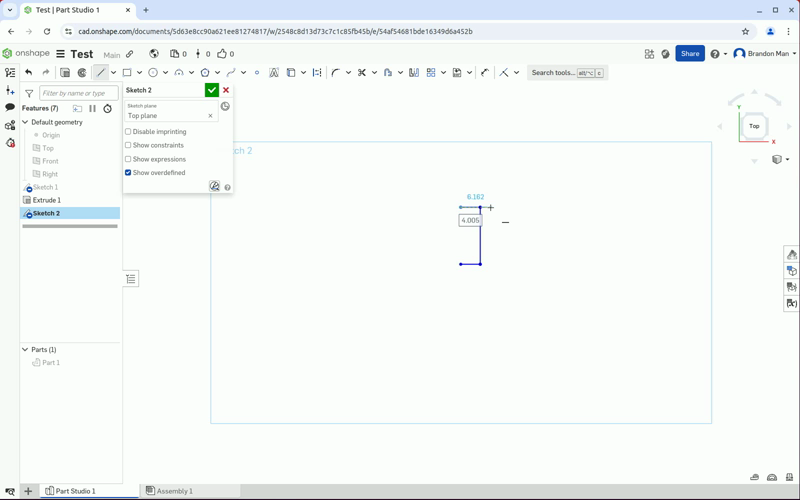
mouse_move(460, 264)
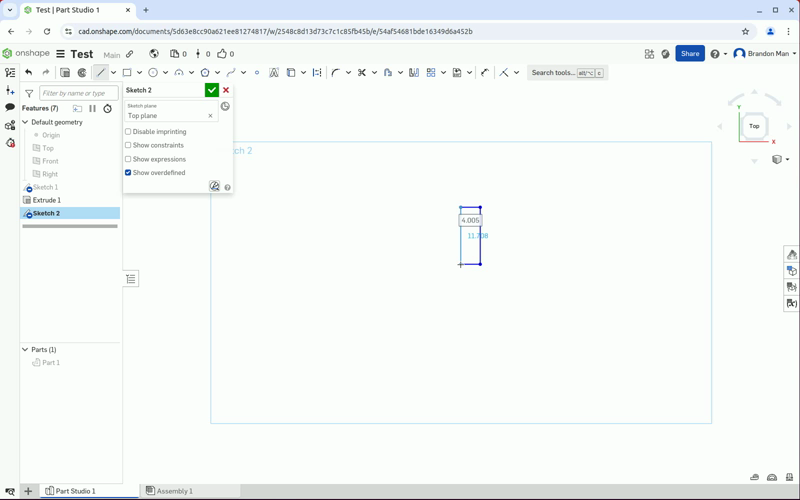
key_up(shift)
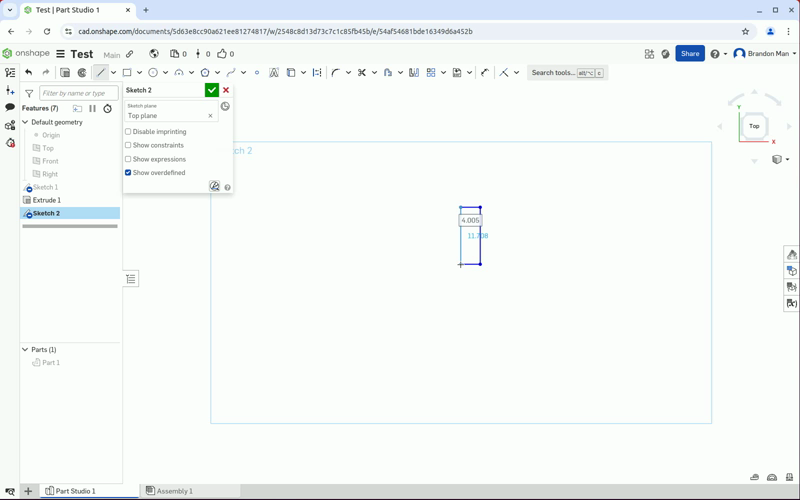
click(460, 264)
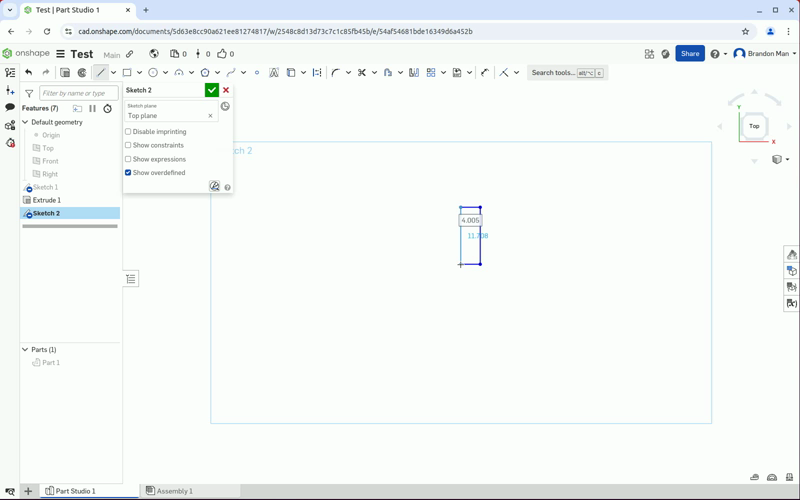
key(esc)
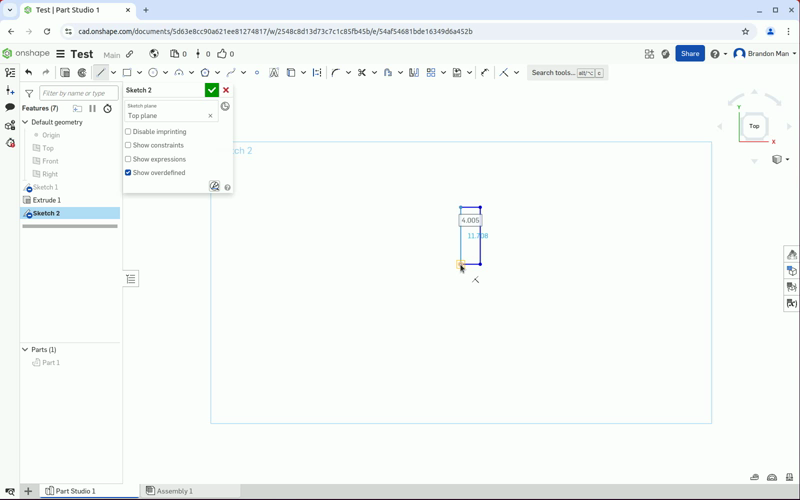
mouse_move(462, 238)
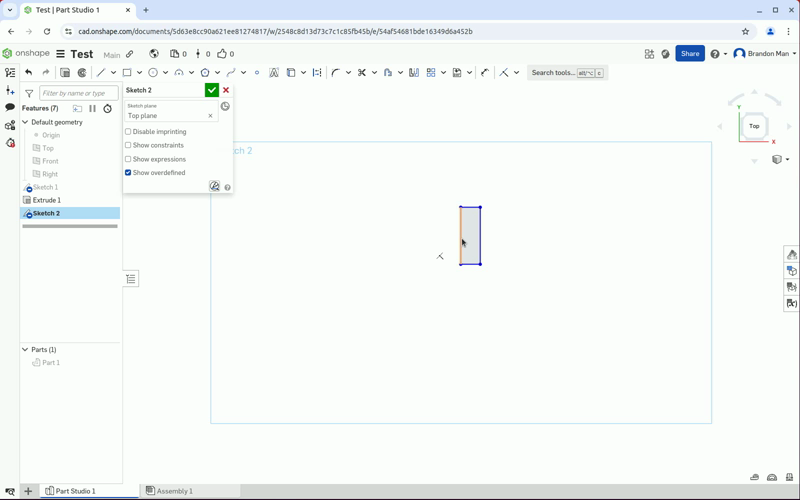
scroll(6)
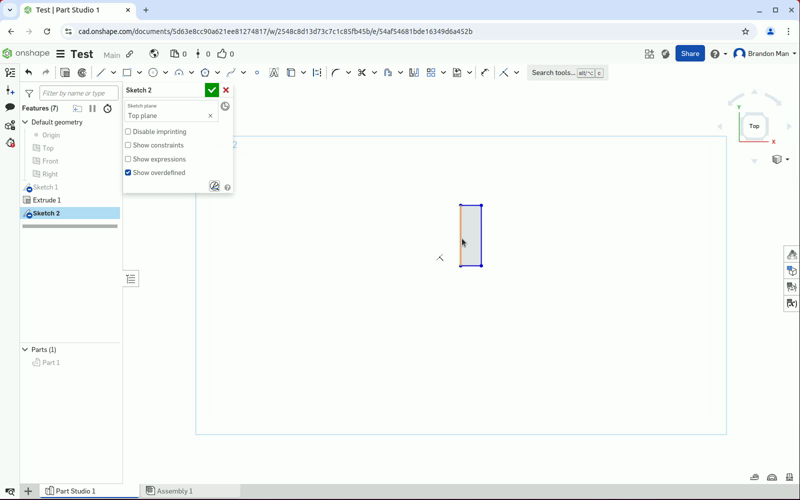
scroll(6)
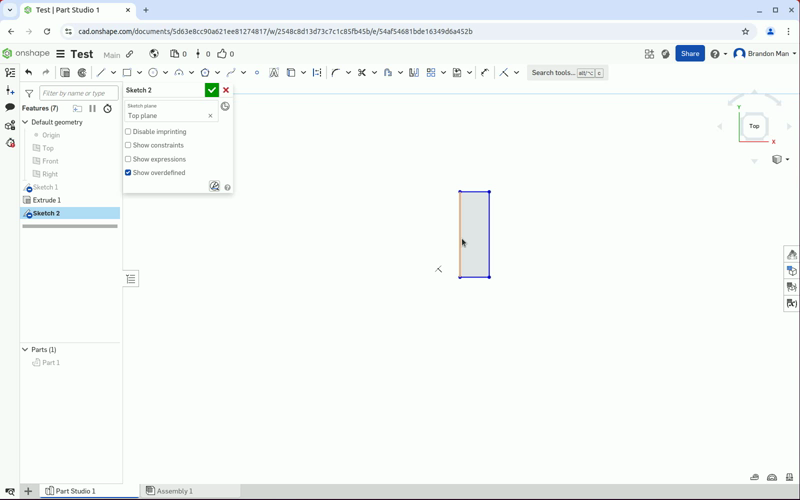
scroll(6)
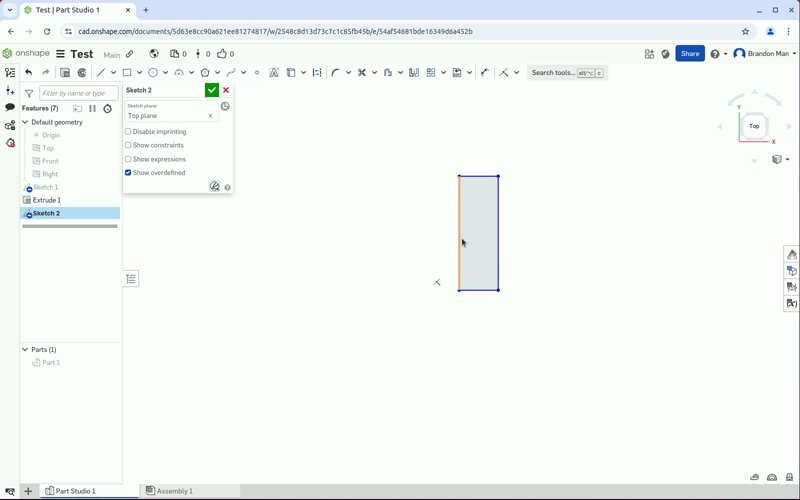
scroll(6)
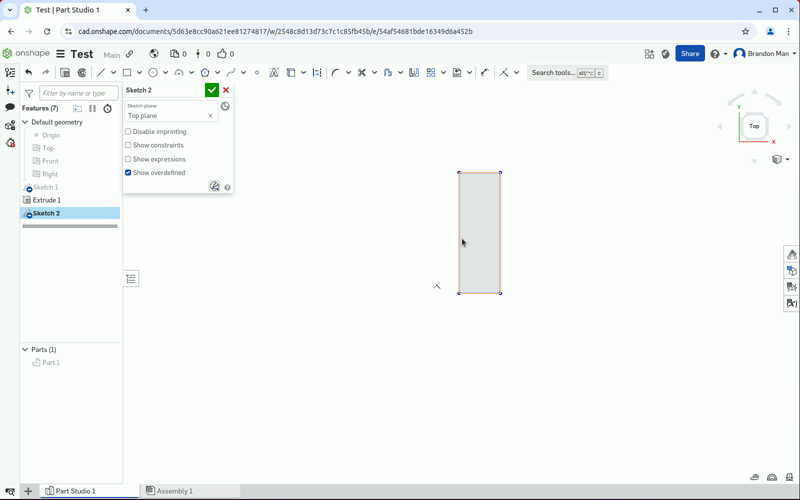
scroll(6)
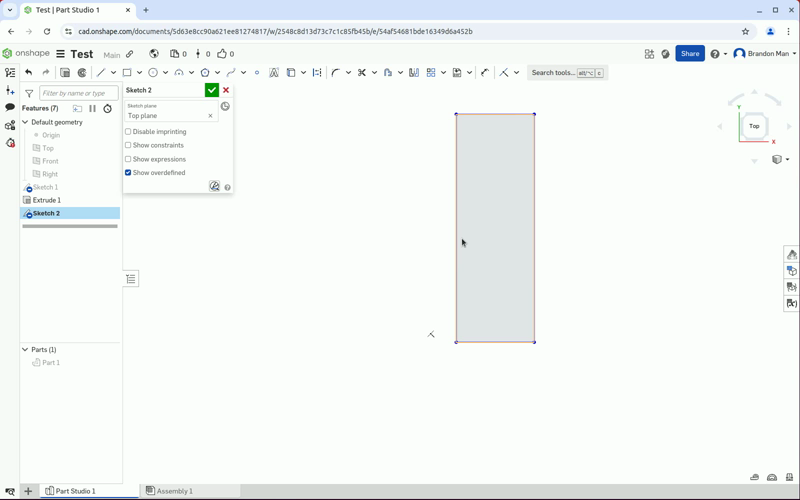
scroll(6)
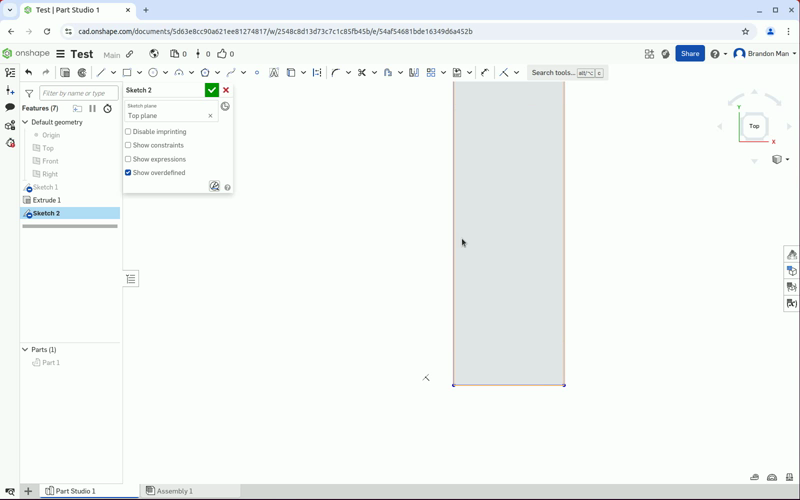
scroll(6)
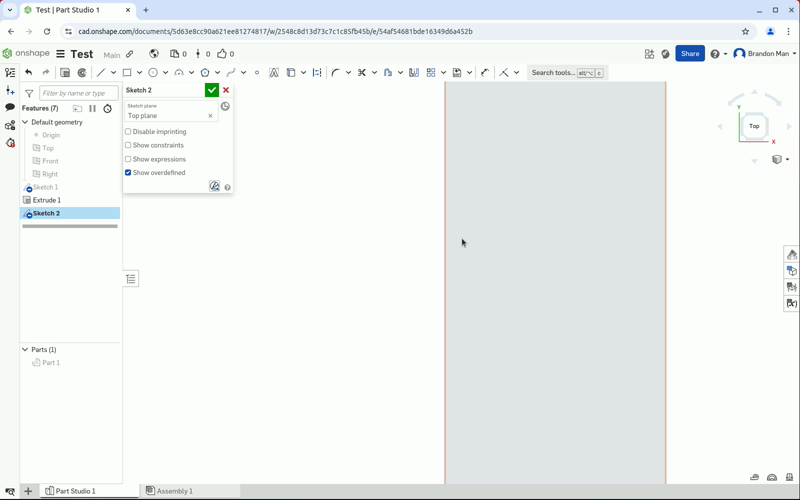
click(462, 238)
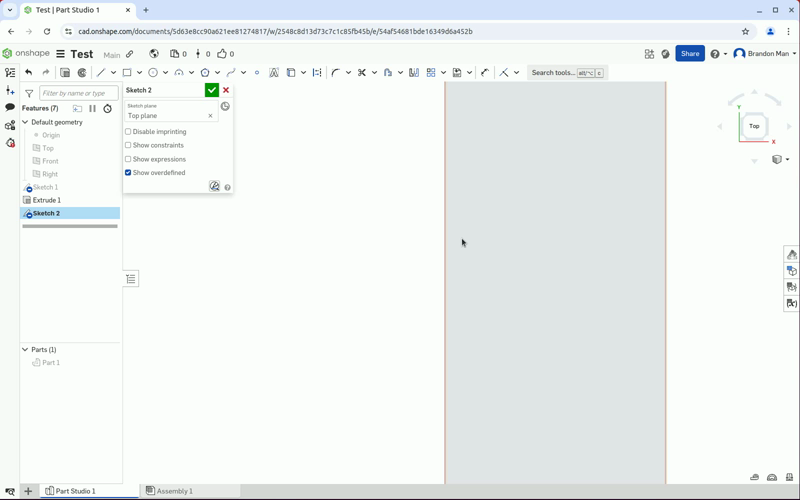
scroll(-6)
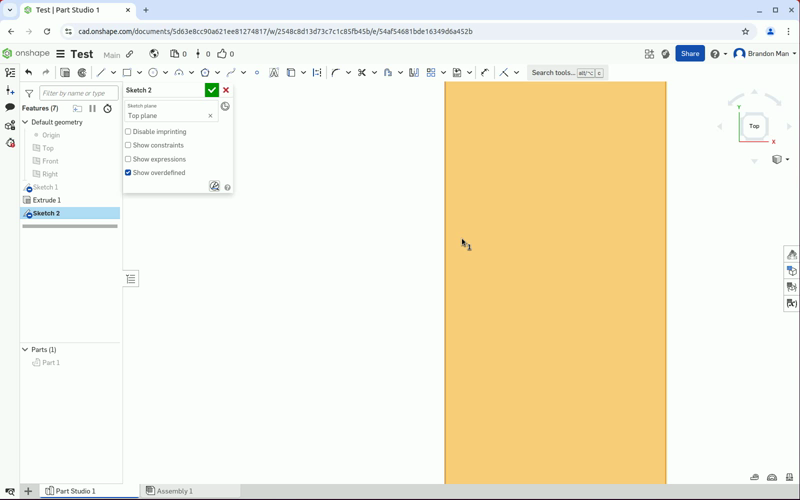
scroll(-6)
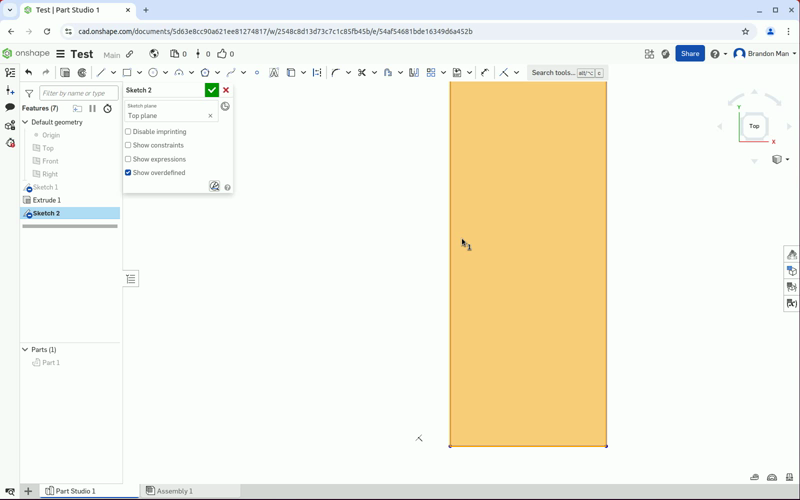
scroll(-6)
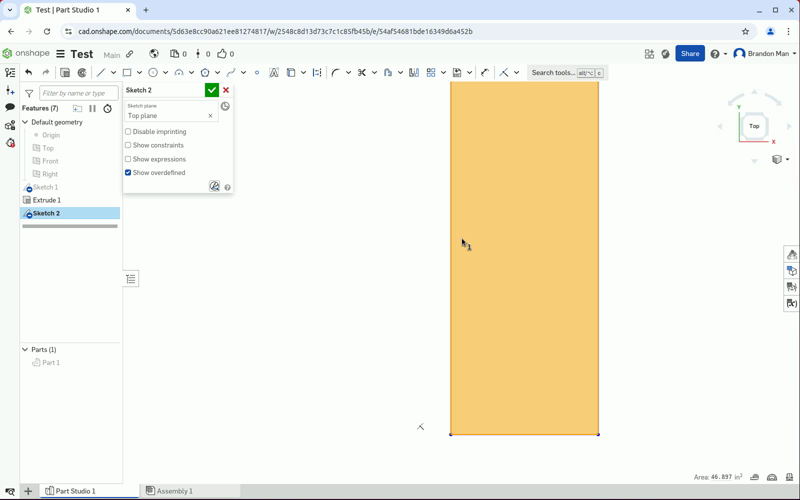
scroll(-6)
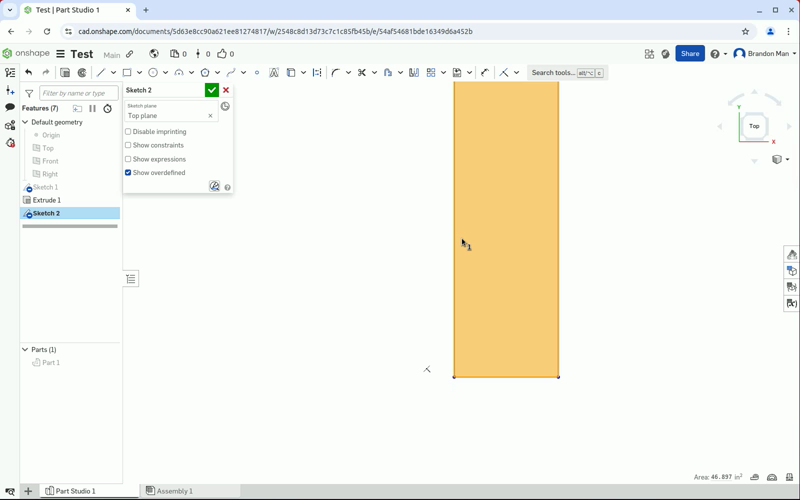
scroll(-6)
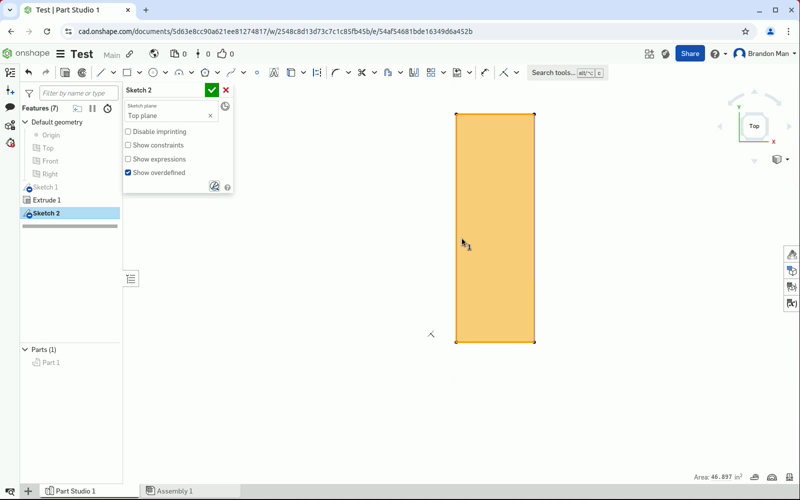
scroll(-6)
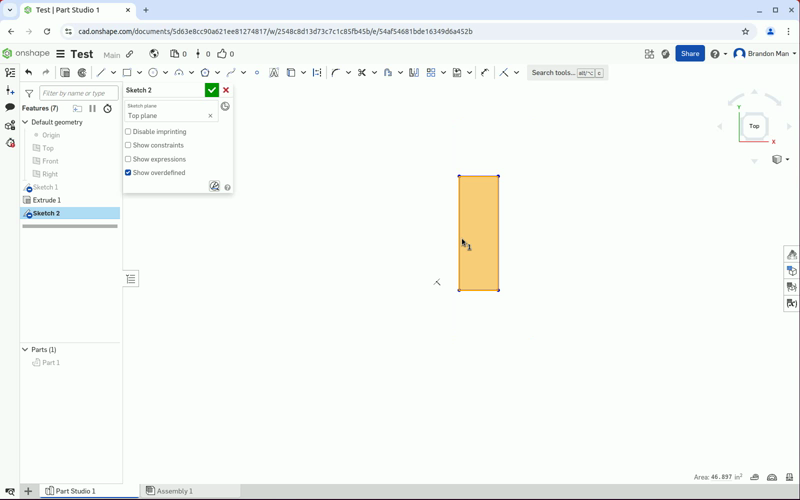
scroll(-6)
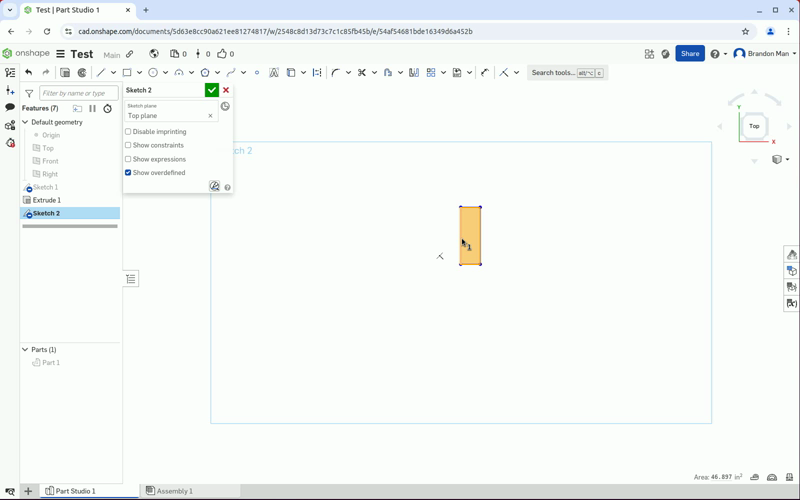
mouse_move(73, 352)
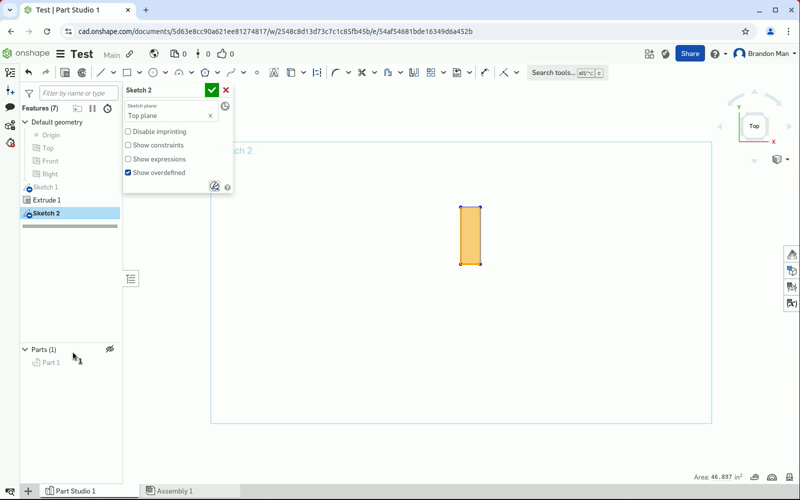
key(shift+y)
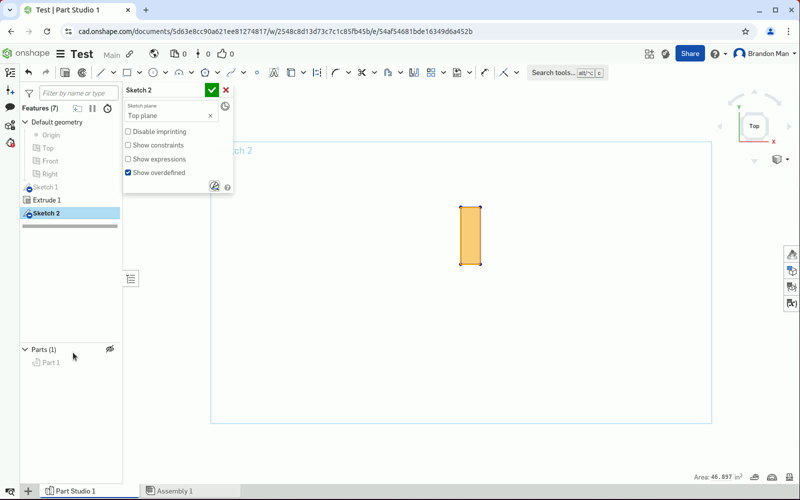
key(shift+e)
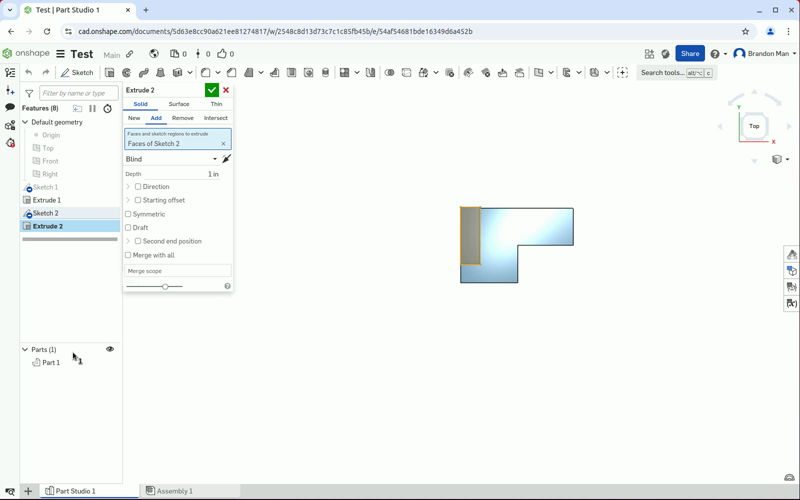
mouse_move(143, 106)
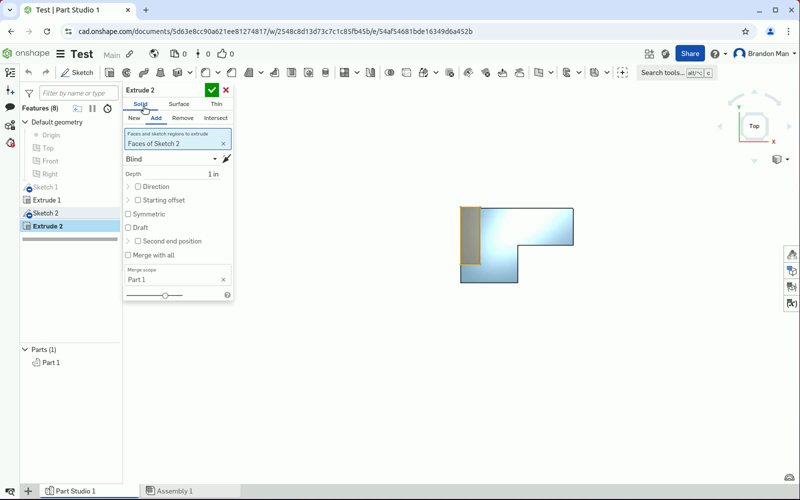
click(143, 106)
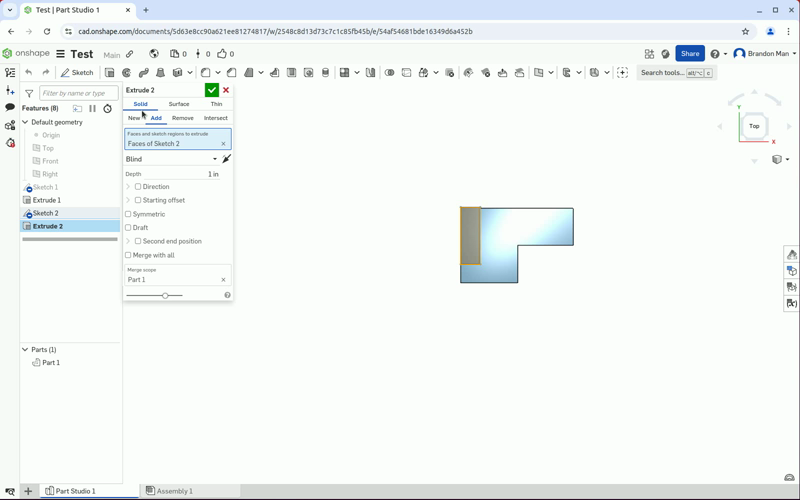
mouse_move(137, 120)
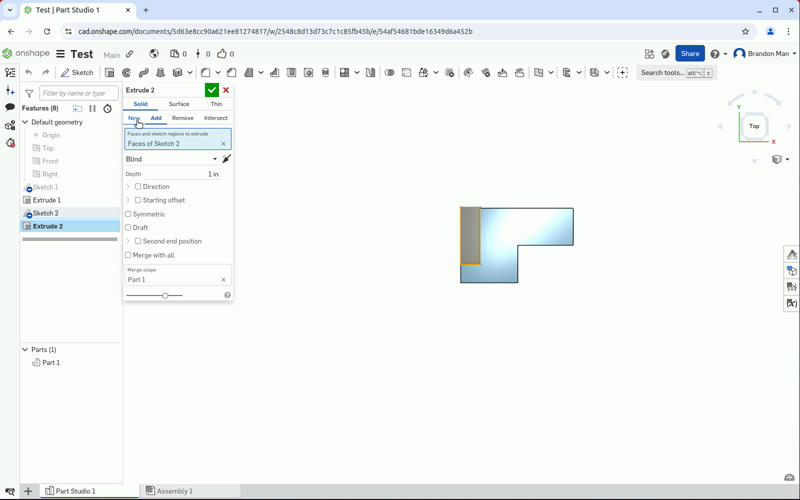
click(137, 120)
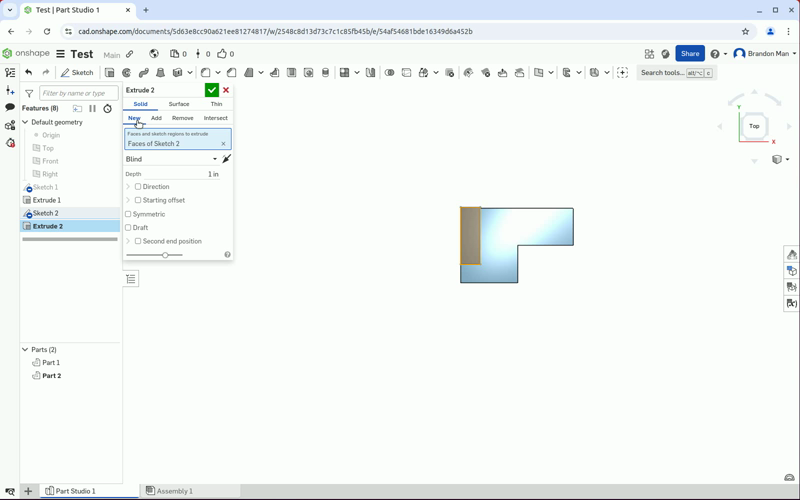
key(tab, 4)
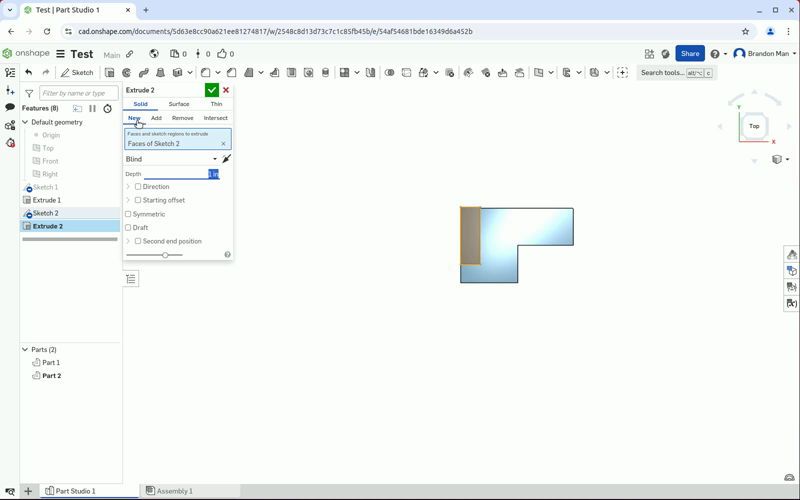
text(15.405)
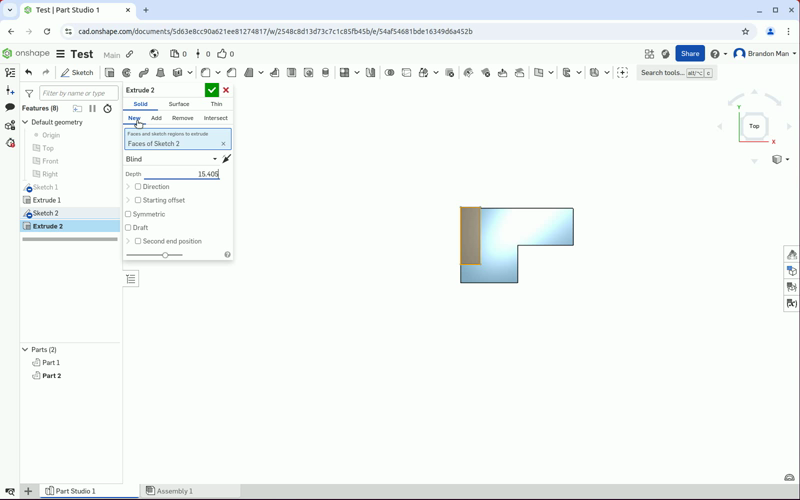
key(enter)
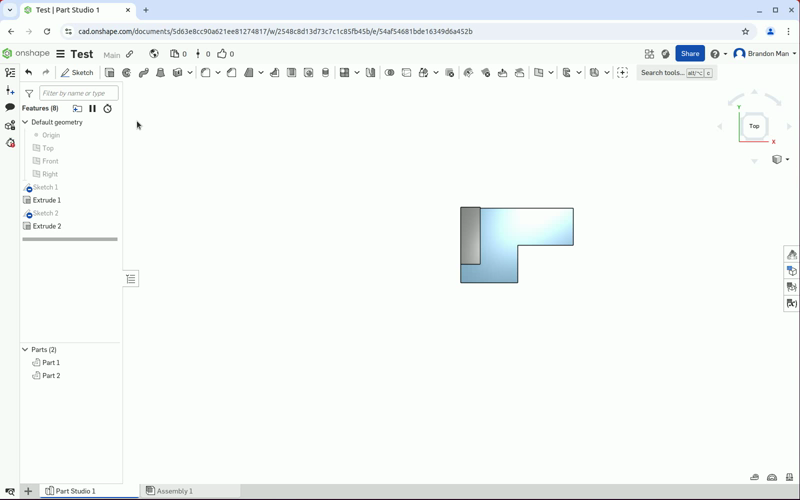
key(shift+h)
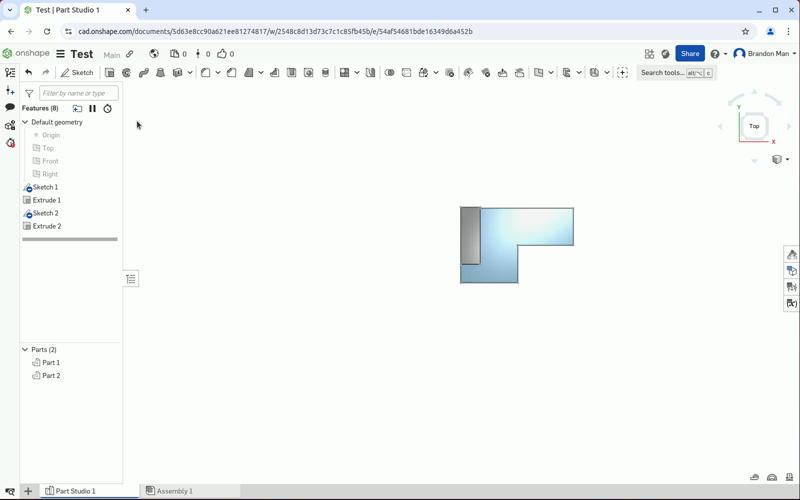
key(shift+h)
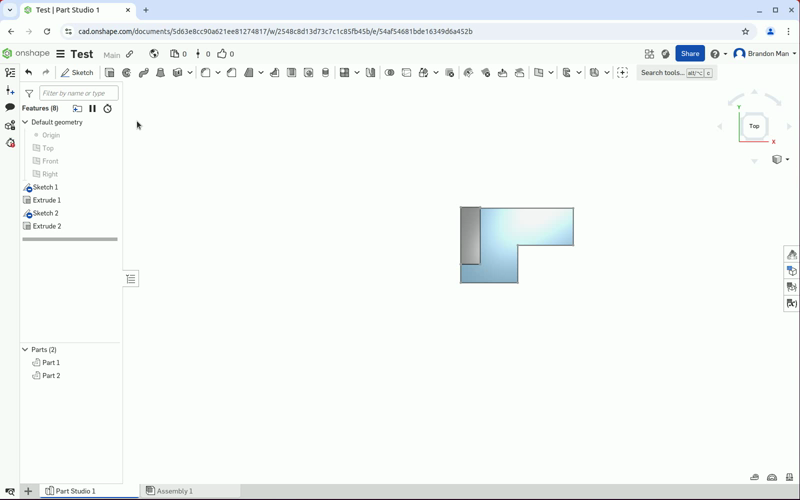
key(shift+7)
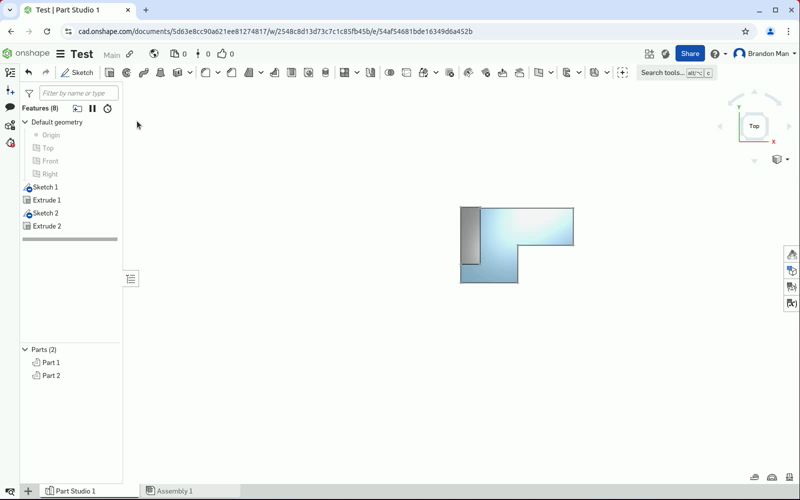
key(up, 3)
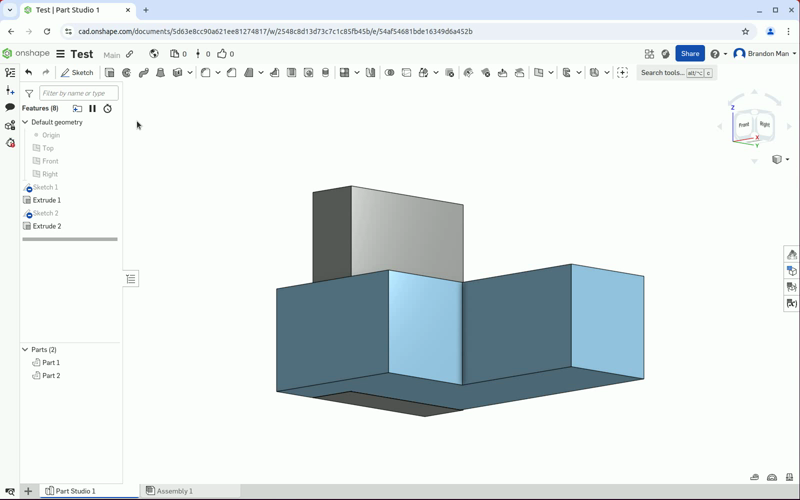
key(left, 3)
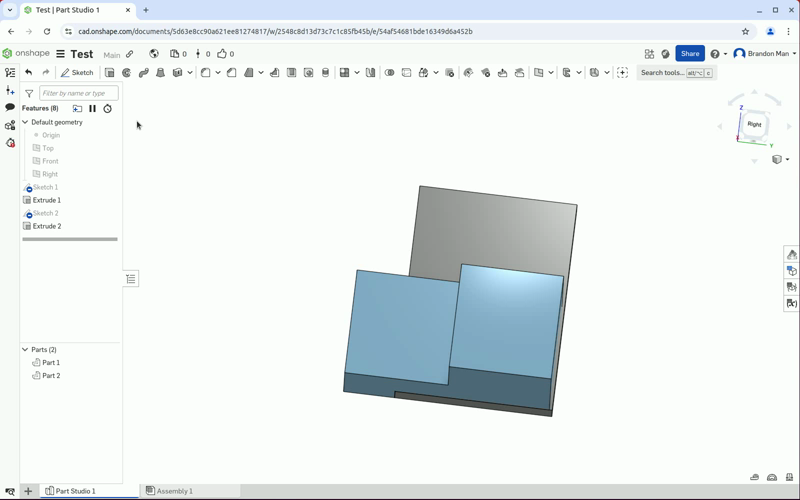
key(right, 3)
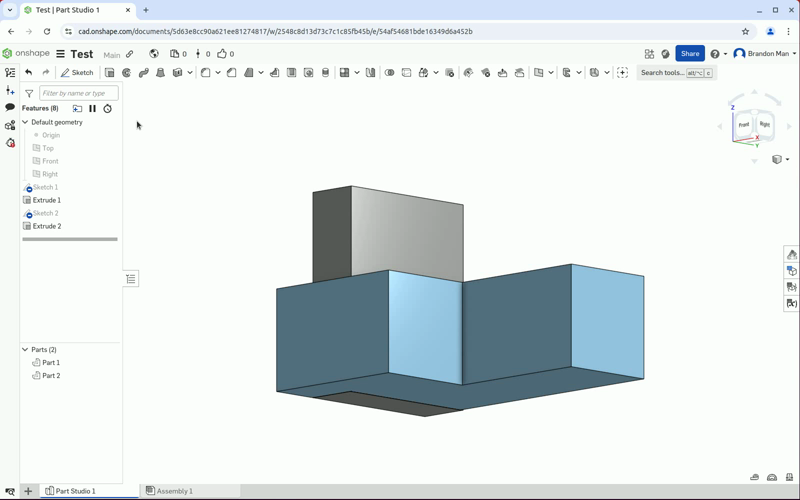
key(down, 3)
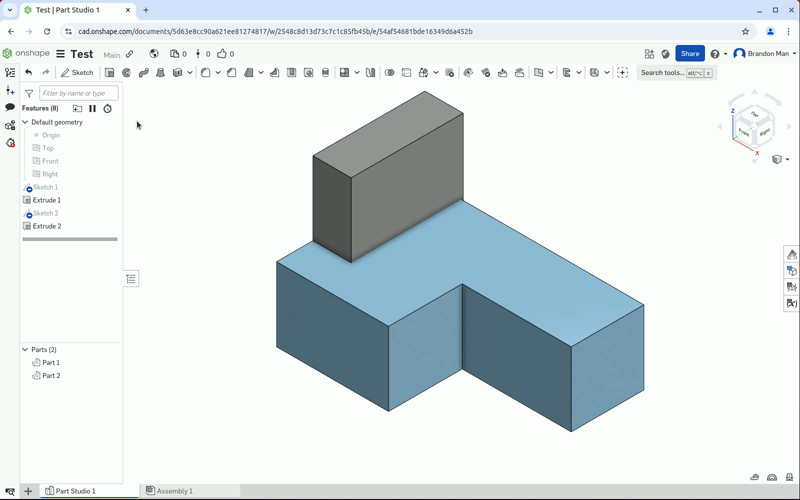
mouse_move(73, 189)
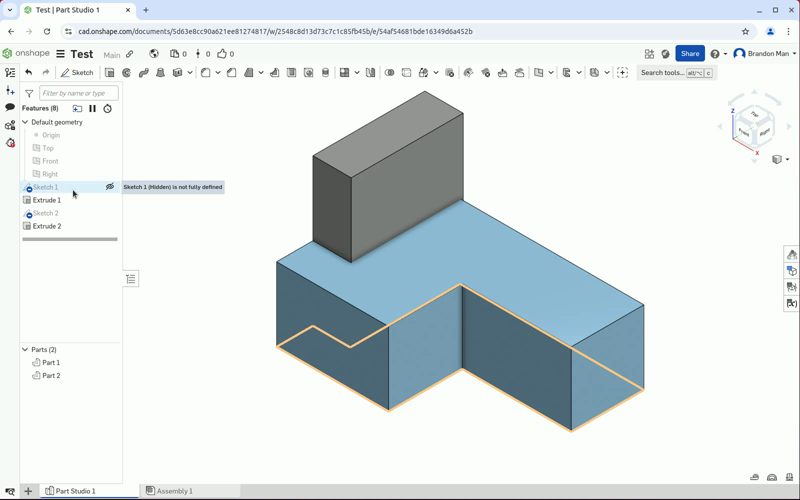
click(73, 189)